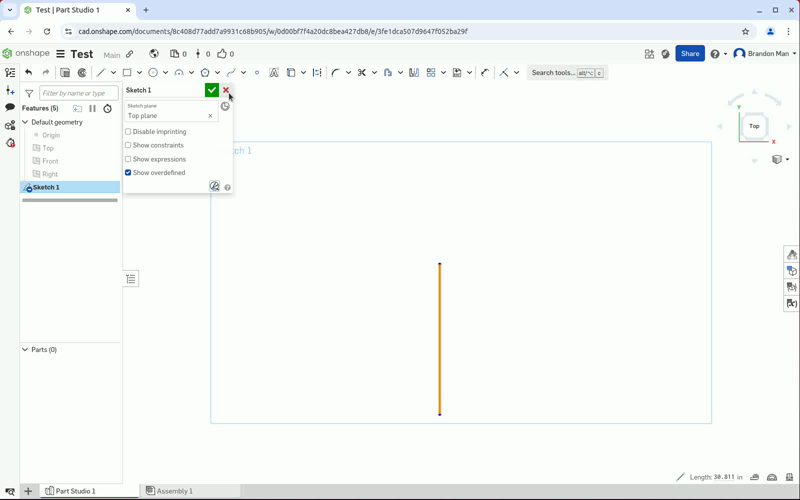
key(shift+h)
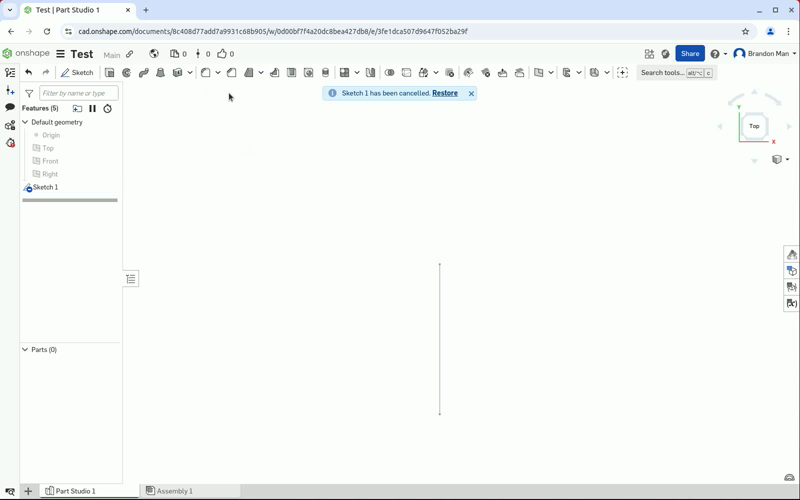
key(shift+s)
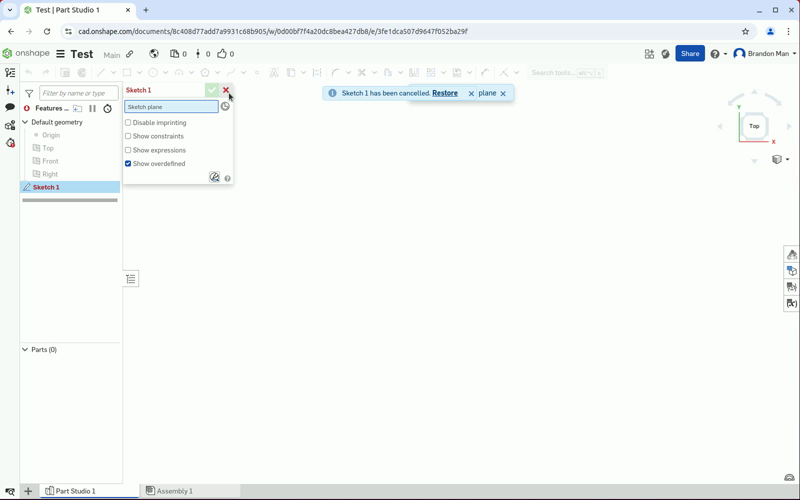
mouse_move(73, 150)
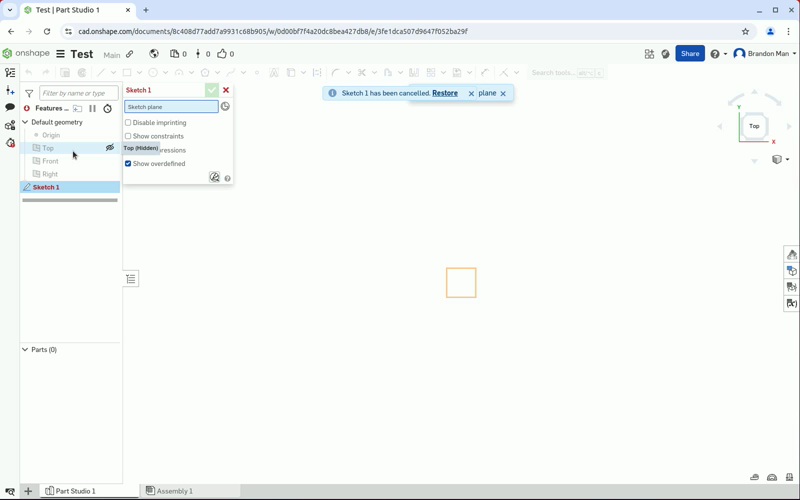
click(73, 150)
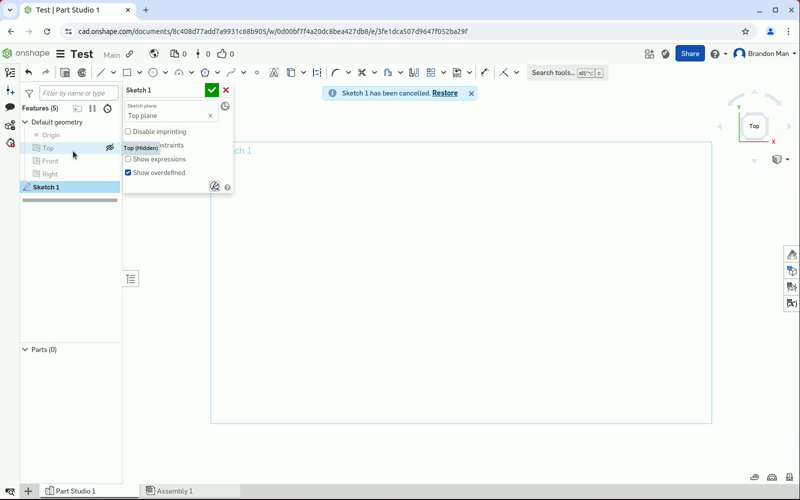
mouse_move(73, 352)
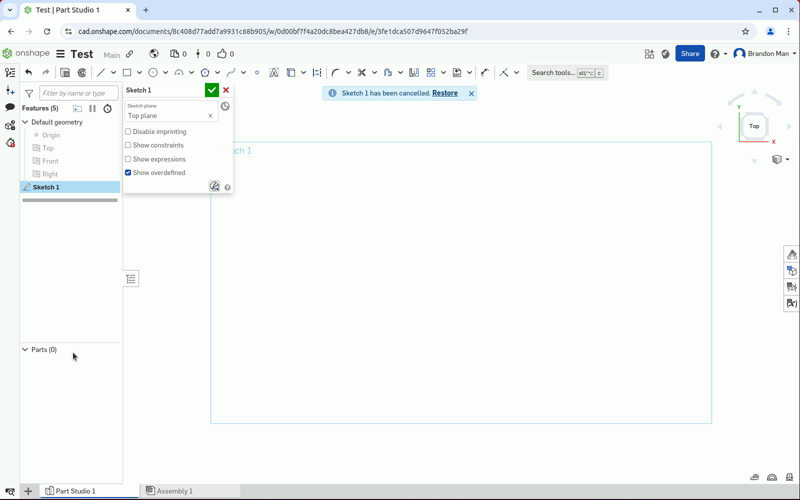
key(y)
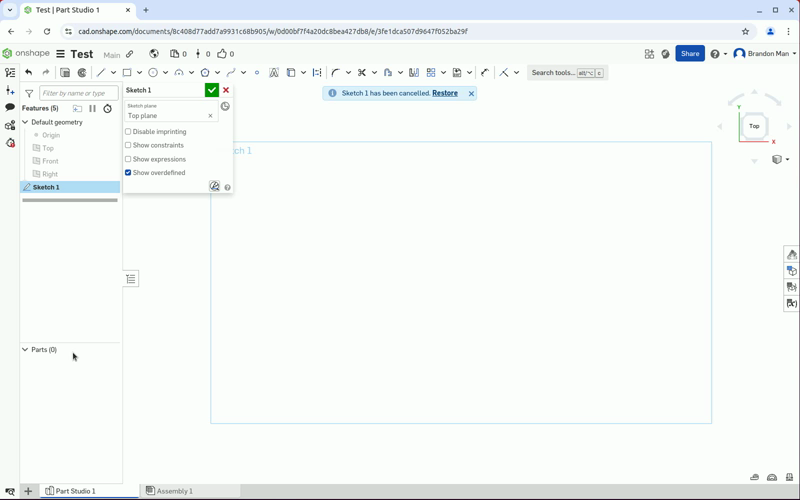
key(l)
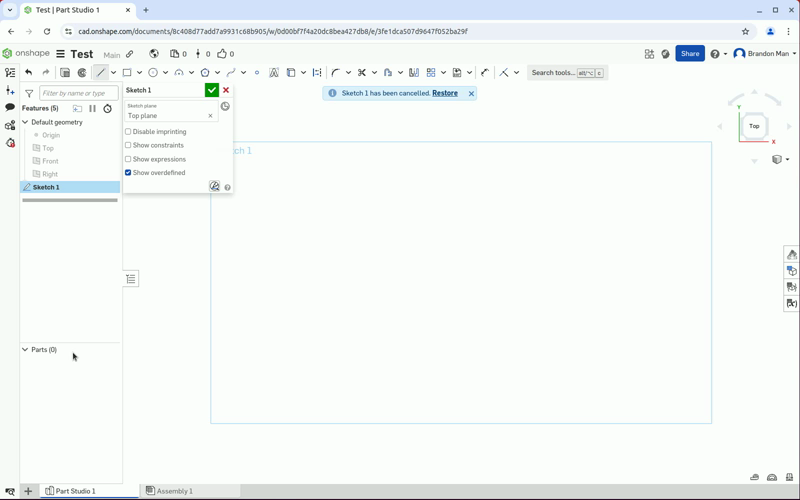
key_down(shift)
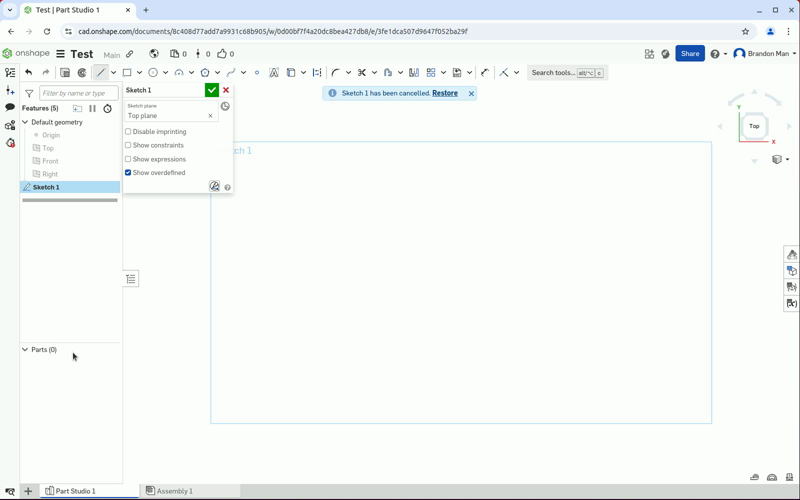
mouse_move(377, 370)
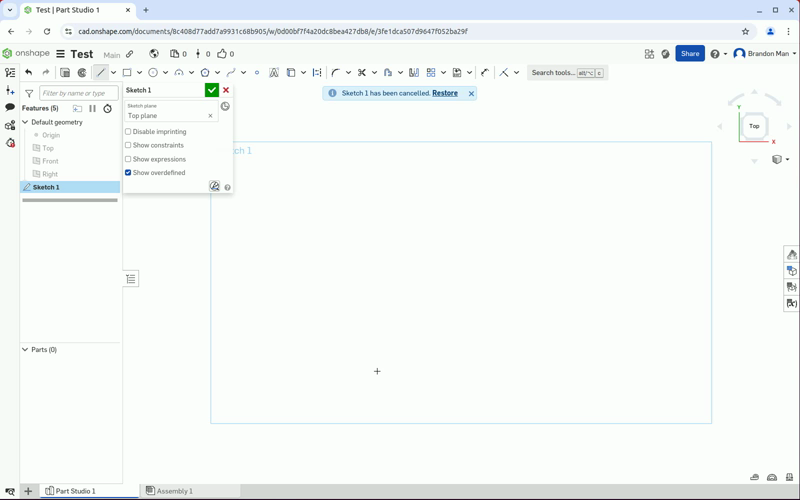
click(377, 370)
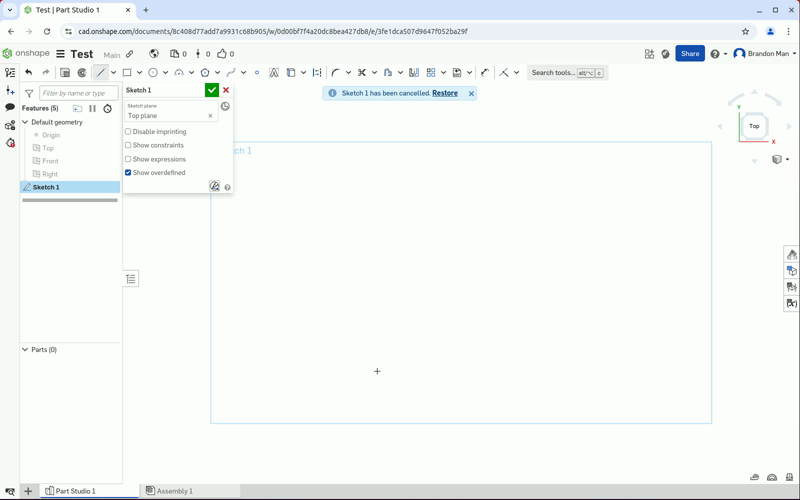
key_up(shift)
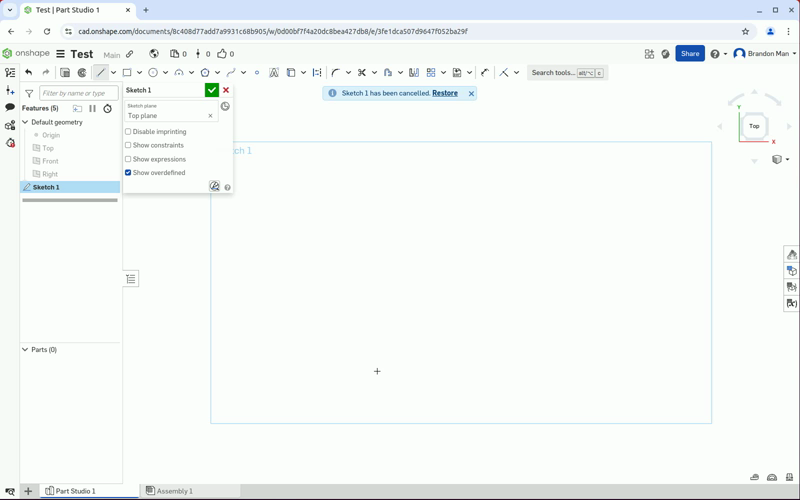
key_down(shift)
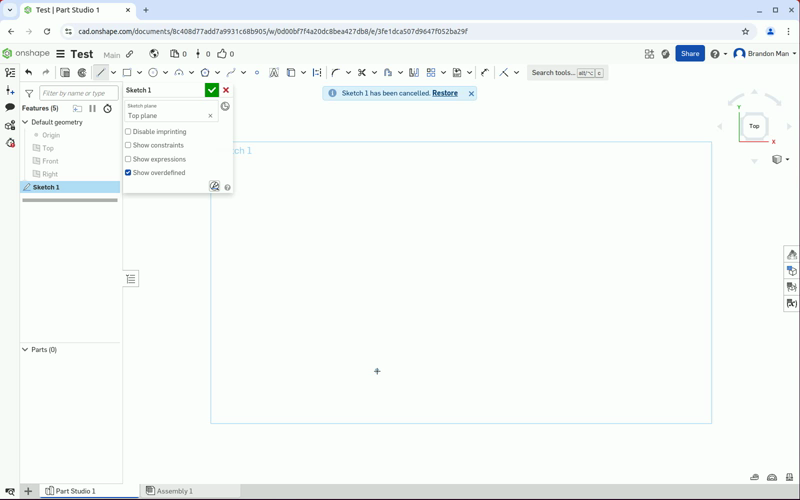
mouse_move(544, 370)
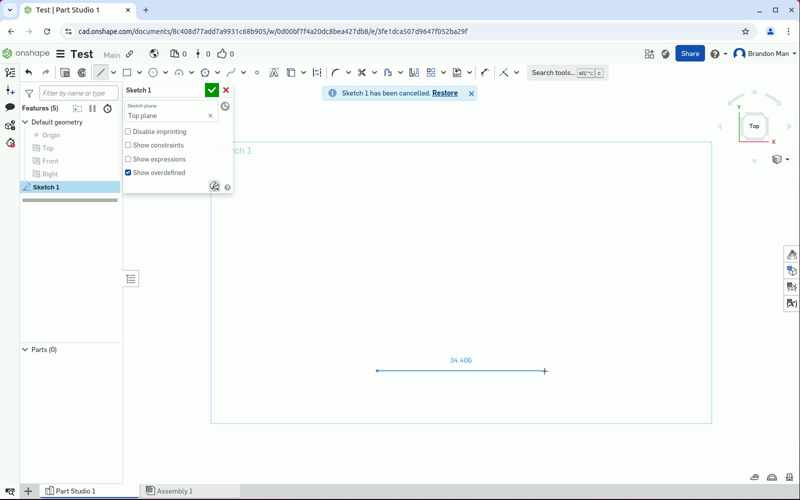
click(544, 370)
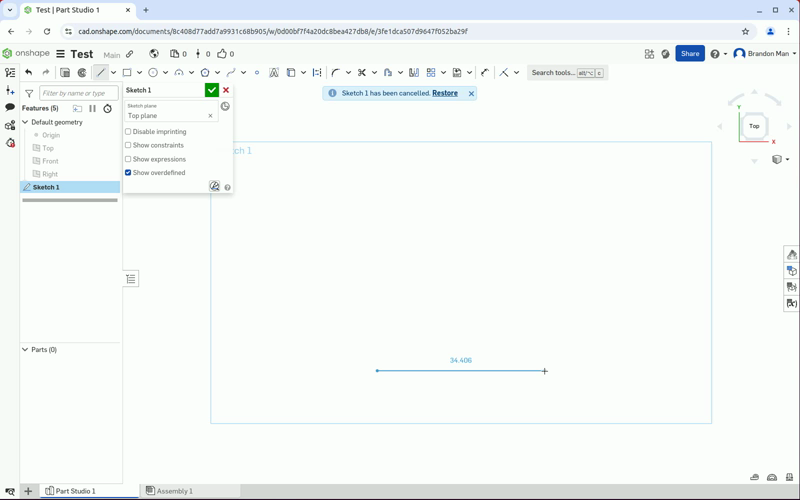
key_up(shift)
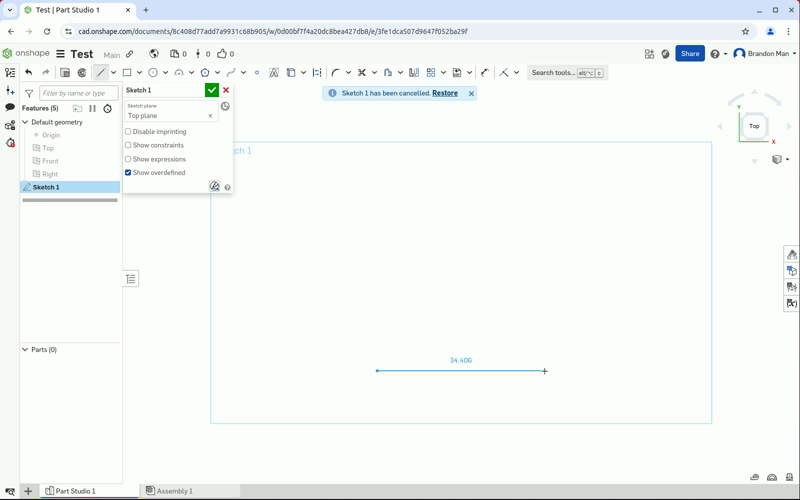
key_down(shift)
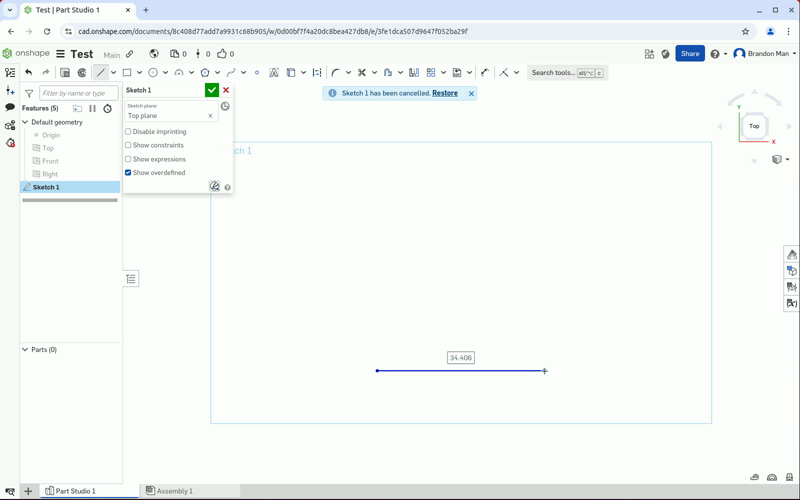
mouse_move(544, 194)
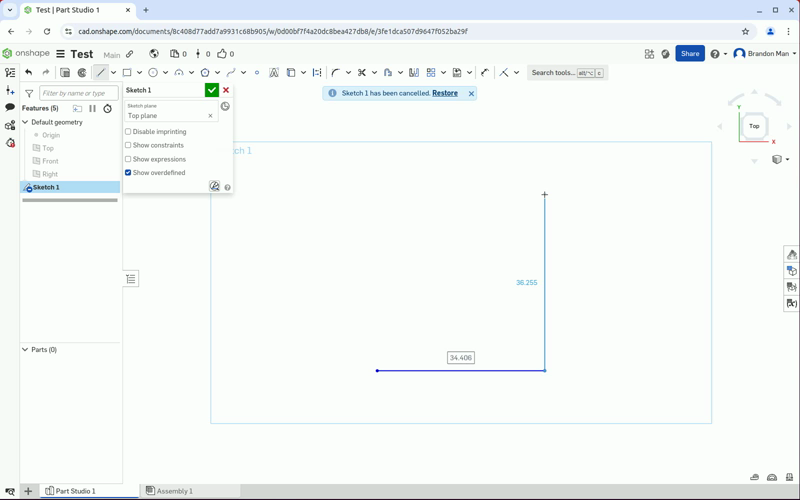
click(544, 194)
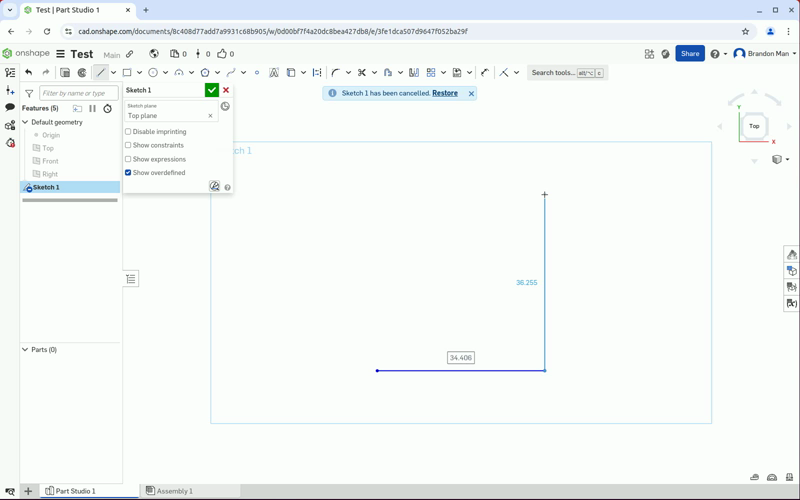
key_up(shift)
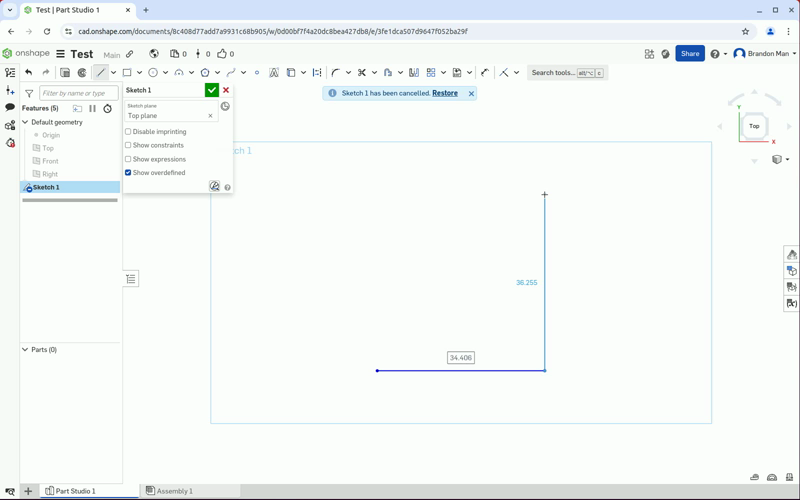
key_down(shift)
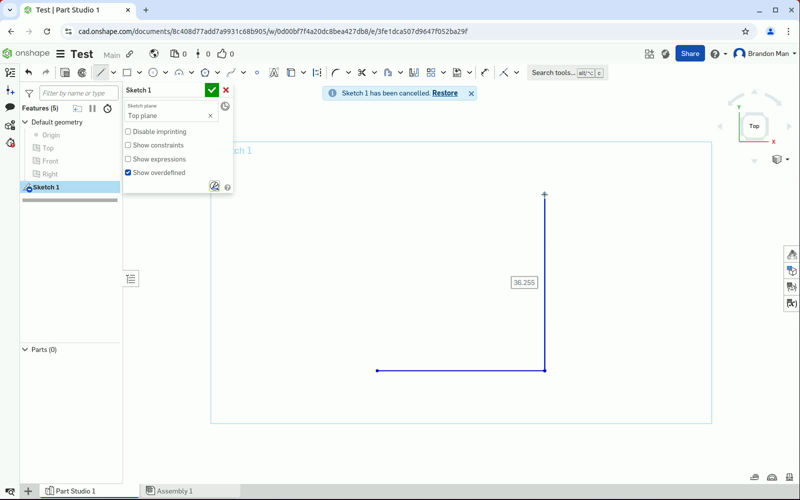
mouse_move(377, 194)
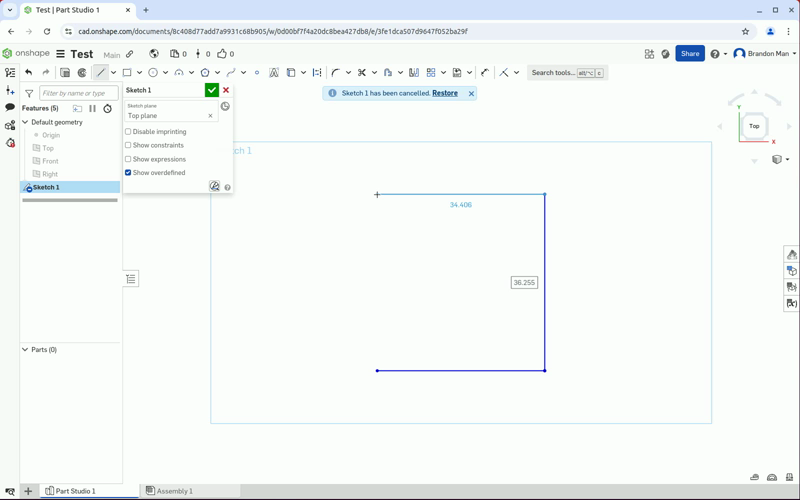
click(377, 194)
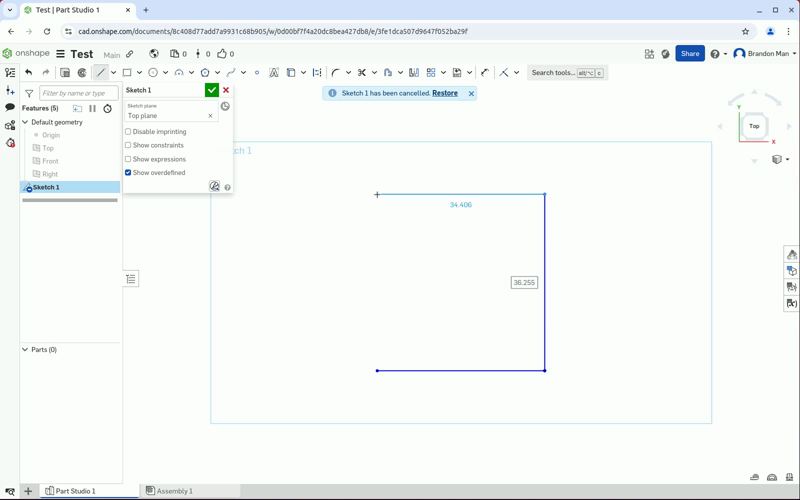
key_up(shift)
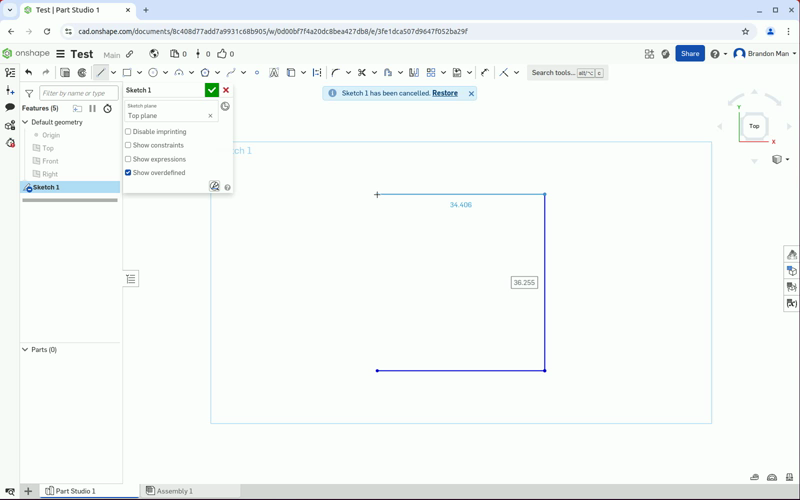
key_down(shift)
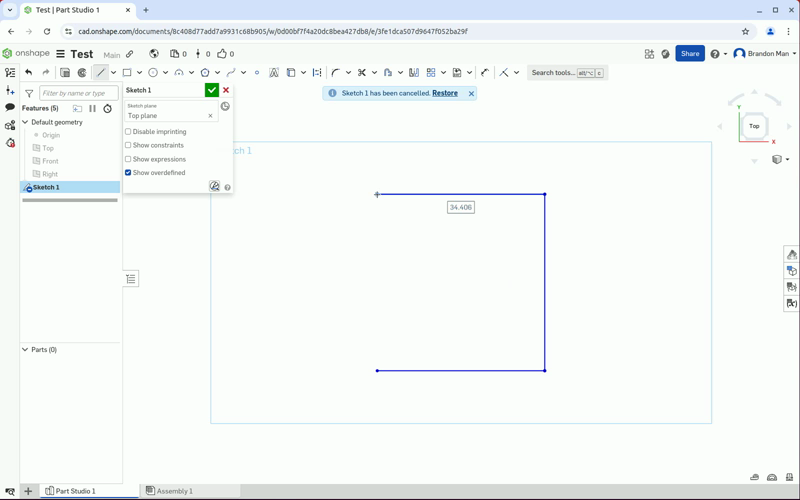
mouse_move(377, 370)
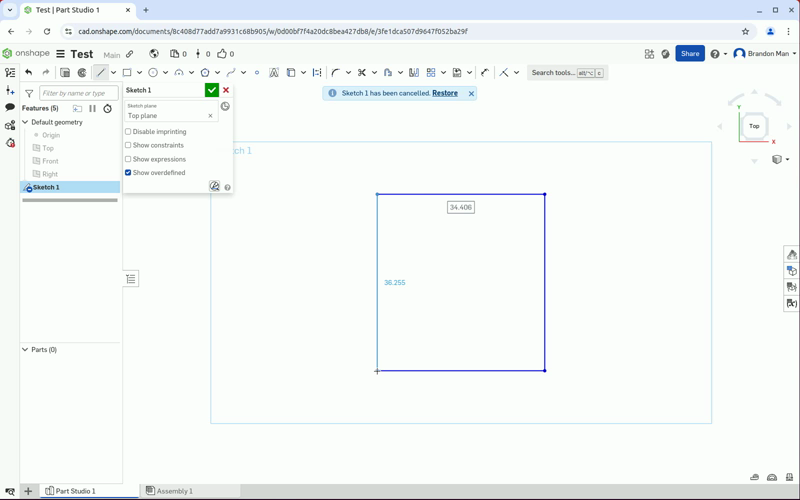
key_up(shift)
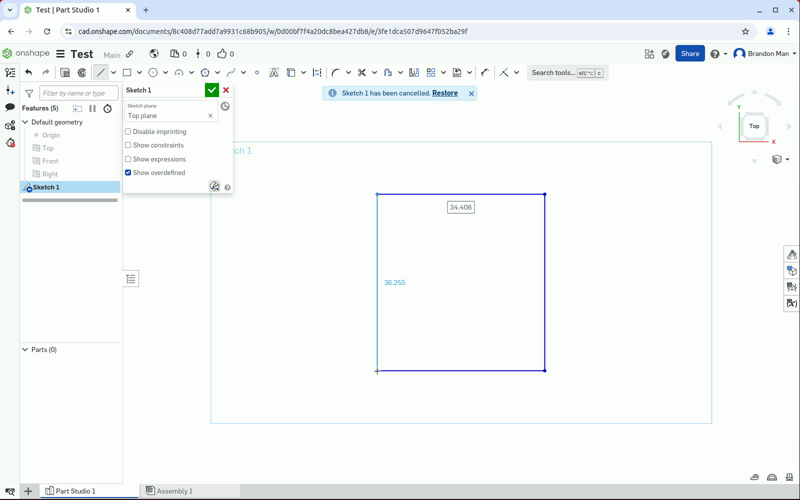
click(377, 370)
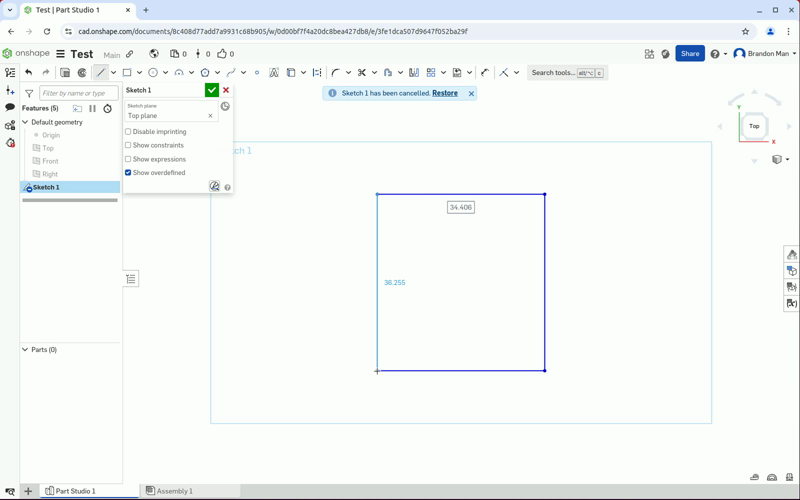
key(esc)
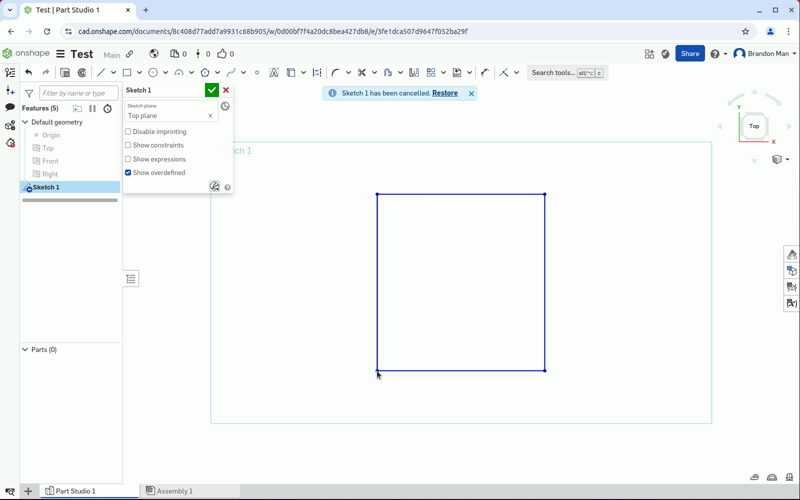
mouse_move(420, 301)
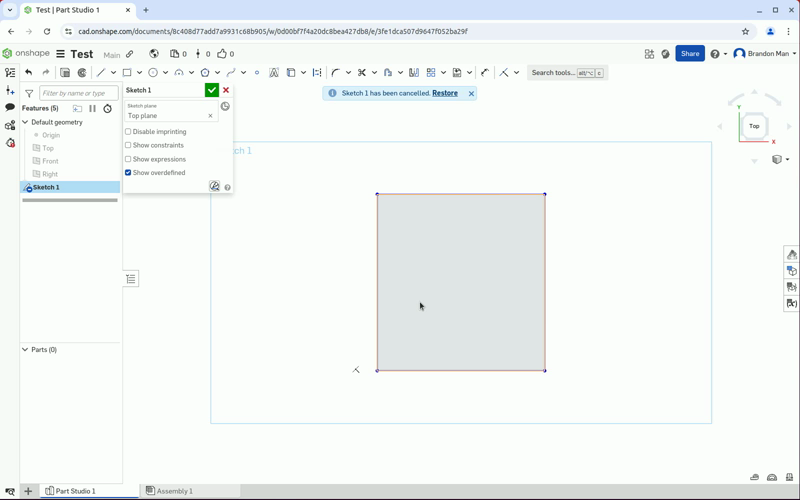
click(420, 301)
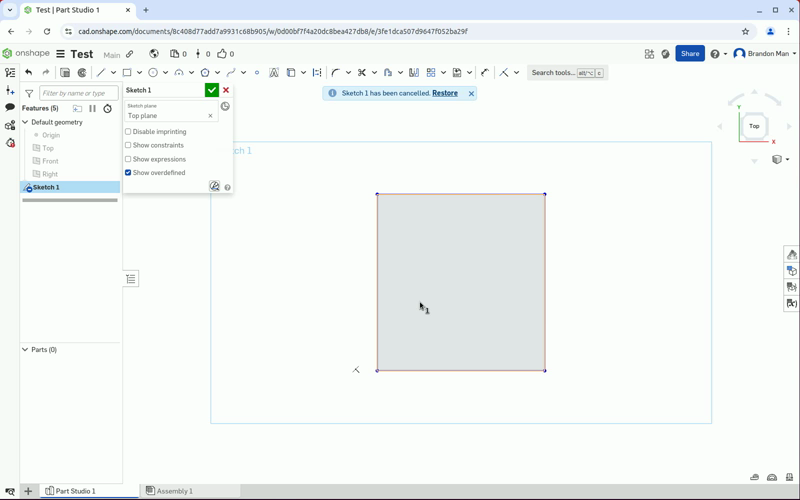
mouse_move(73, 352)
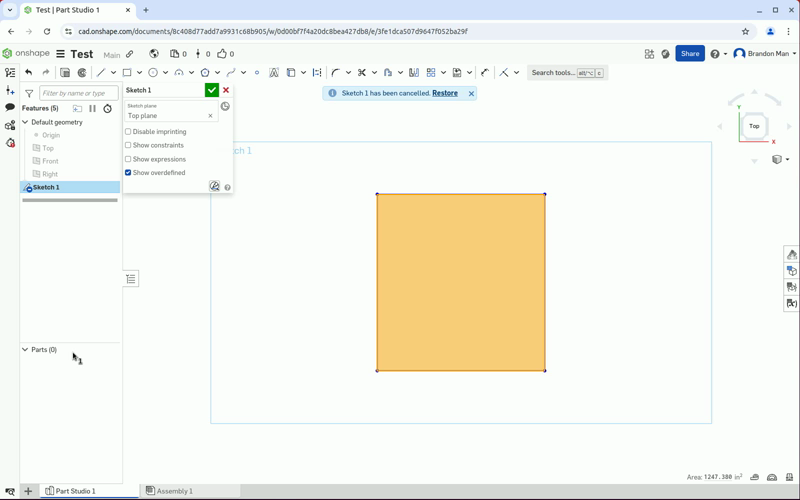
key(shift+y)
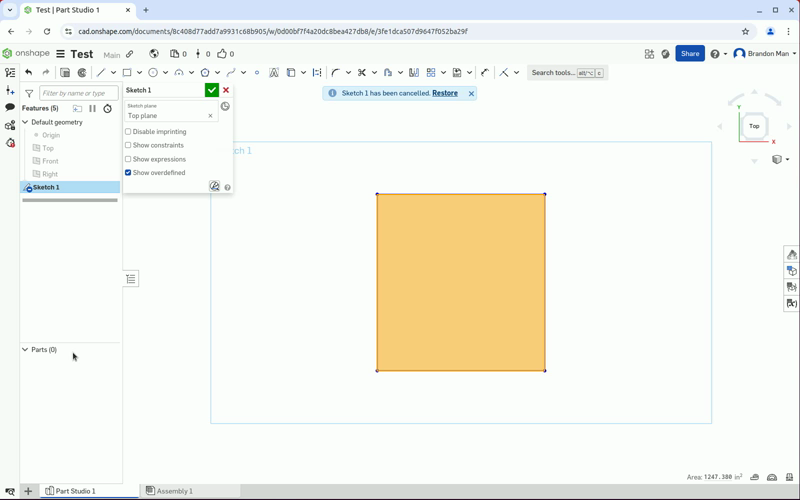
key(shift+e)
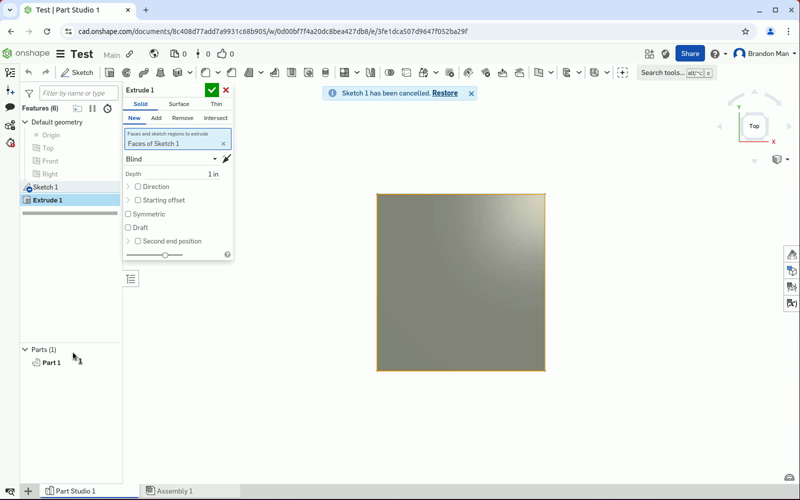
mouse_move(143, 106)
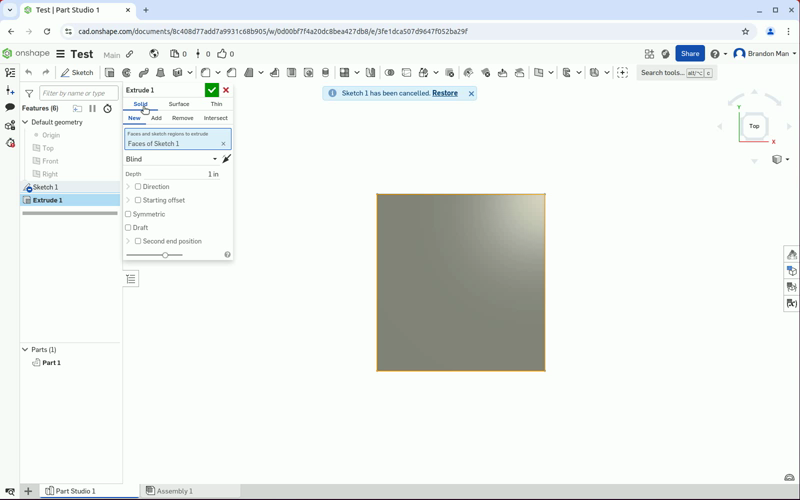
click(143, 106)
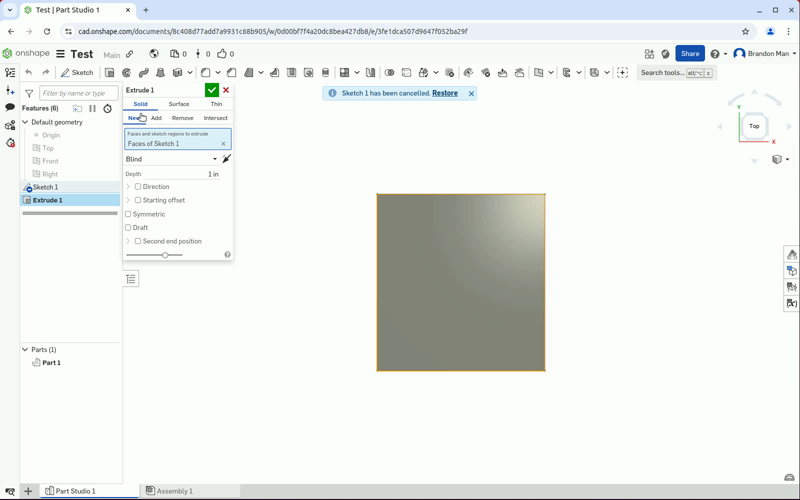
mouse_move(137, 120)
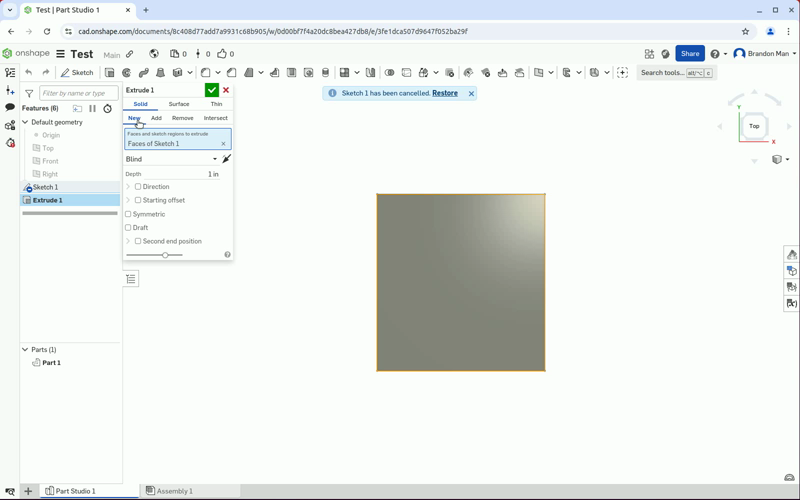
click(137, 120)
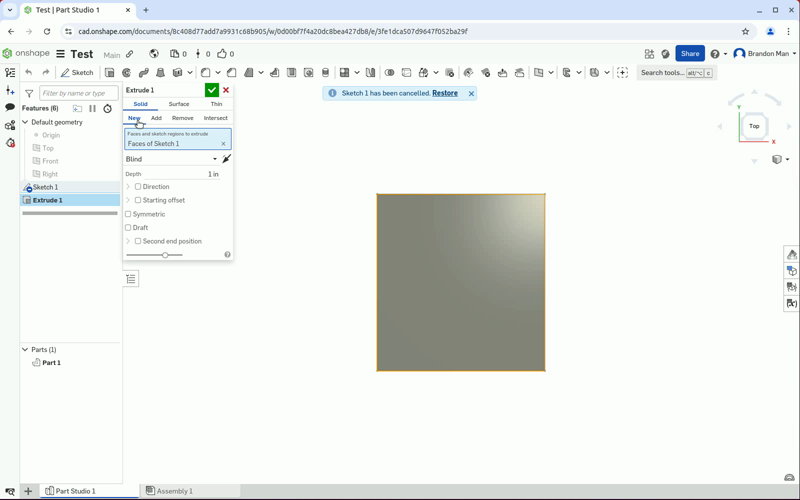
key(tab, 4)
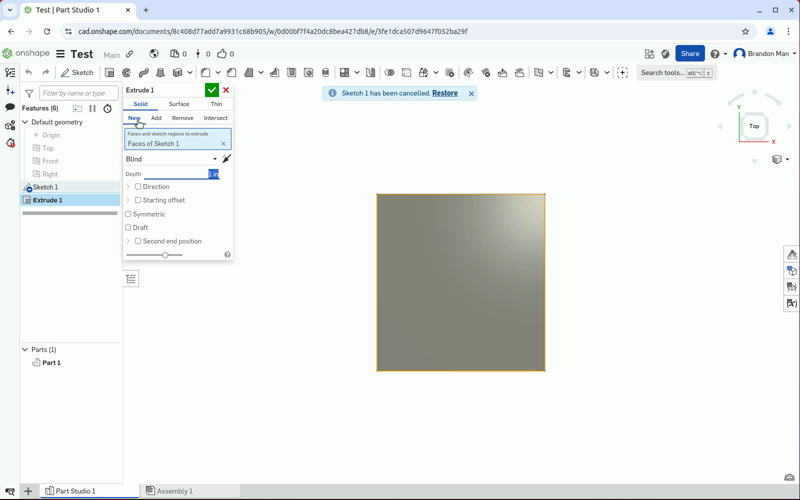
text(23.108)
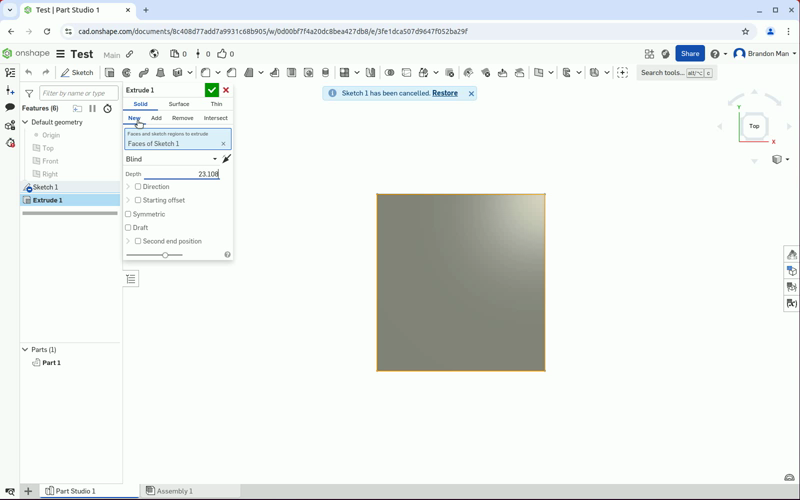
key(enter)
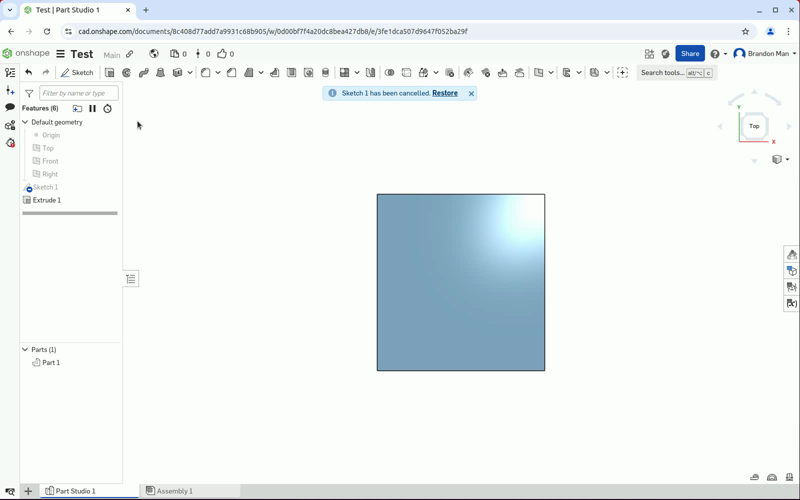
key(shift+h)
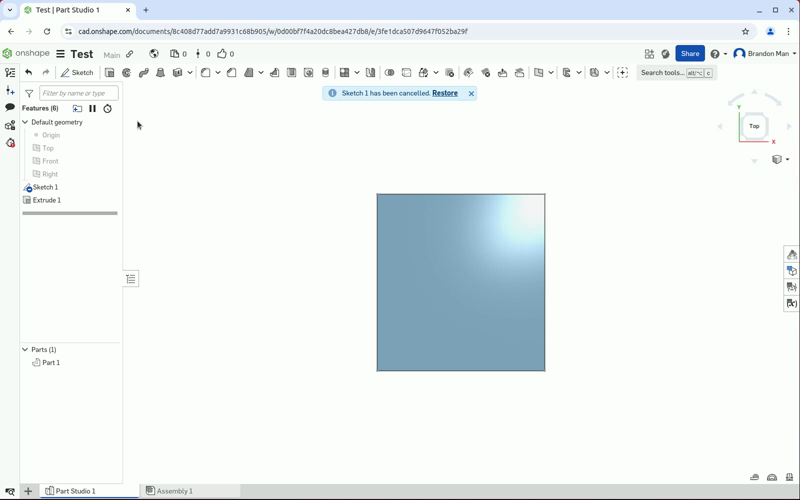
key(shift+h)
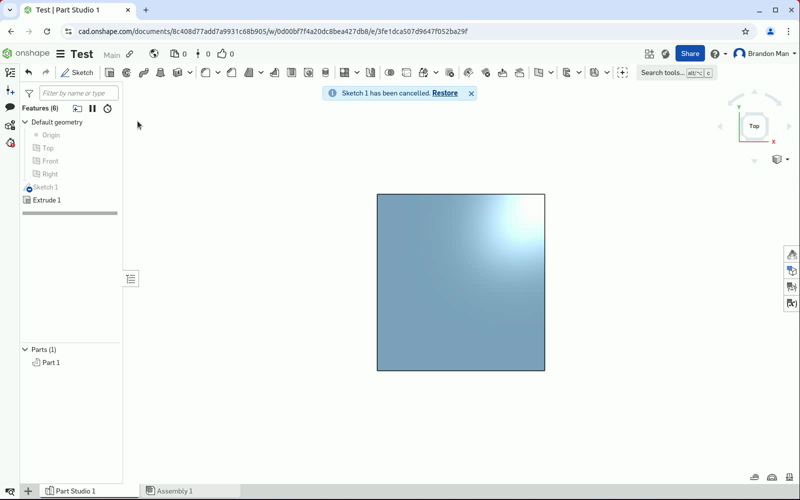
mouse_move(73, 189)
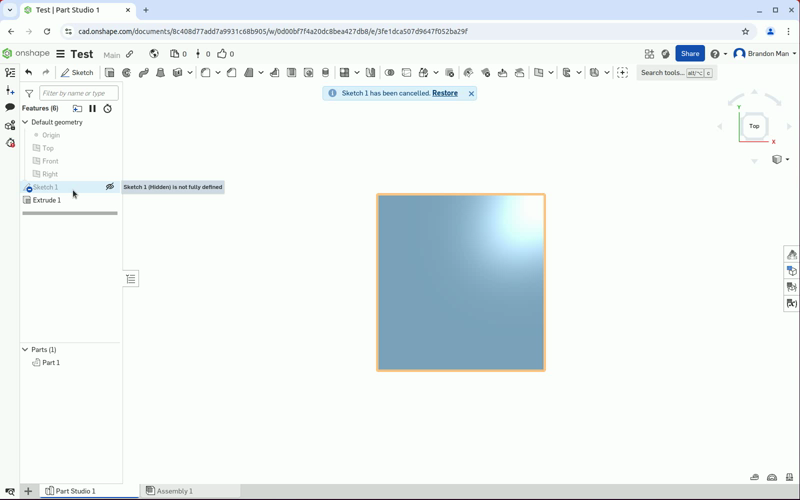
click(73, 189)
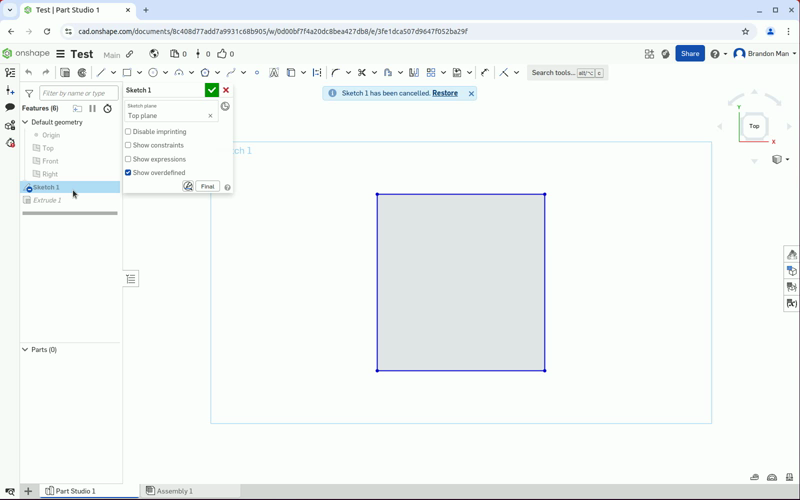
mouse_move(229, 92)
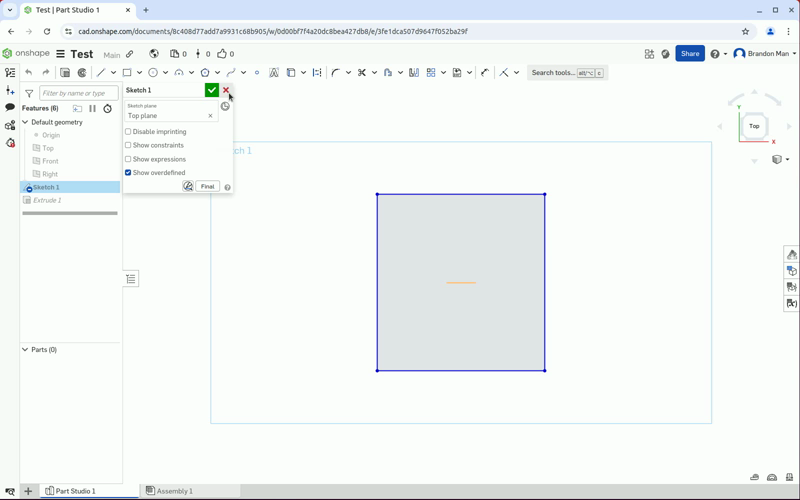
click(229, 92)
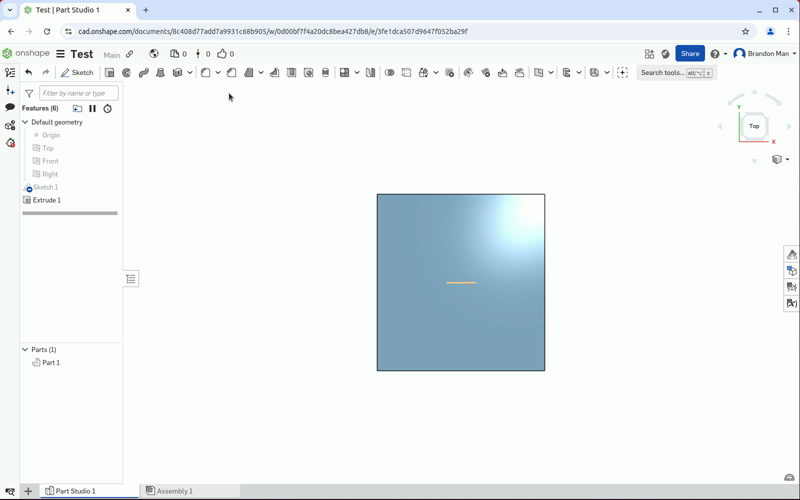
mouse_move(541, 75)
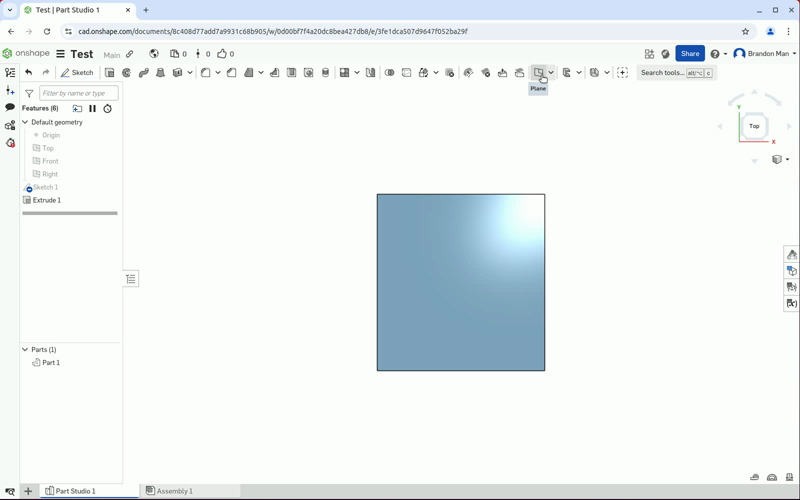
click(541, 75)
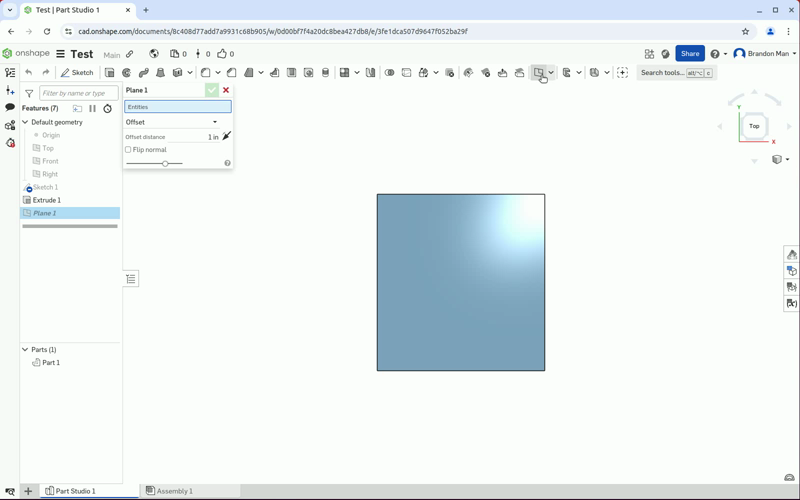
mouse_move(73, 150)
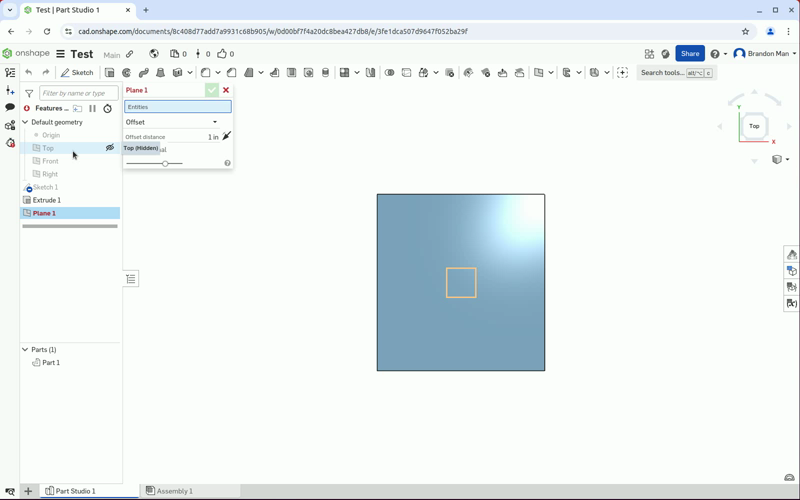
click(73, 150)
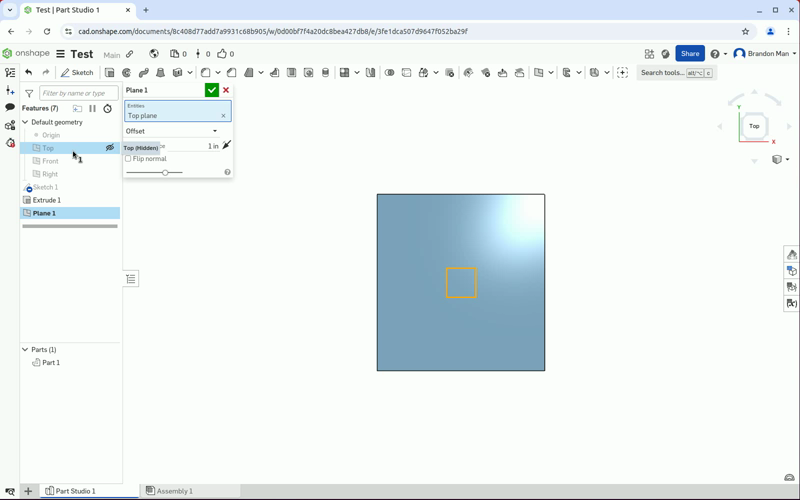
key(tab, 2)
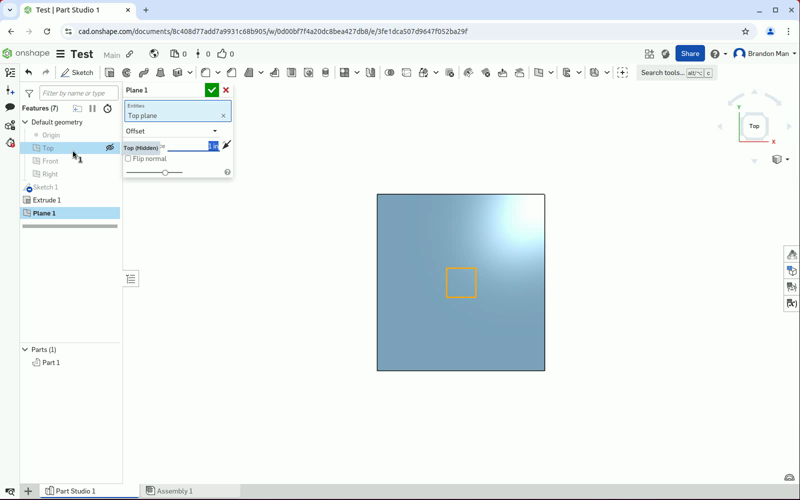
text(23.108)
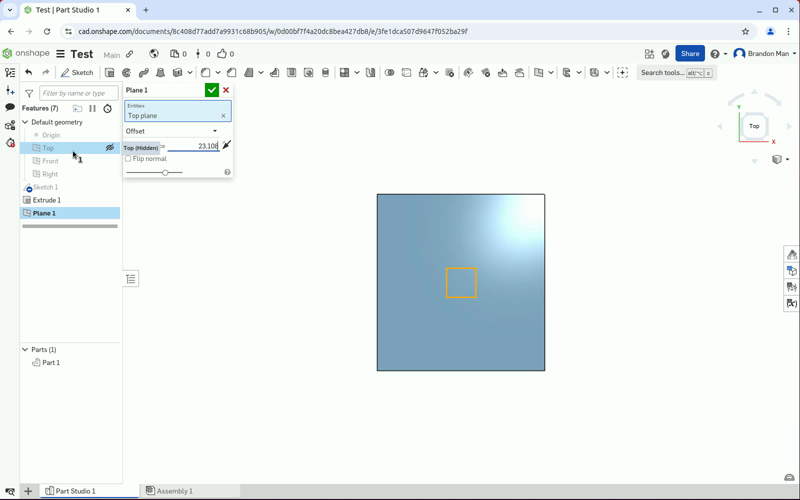
key(enter, 2)
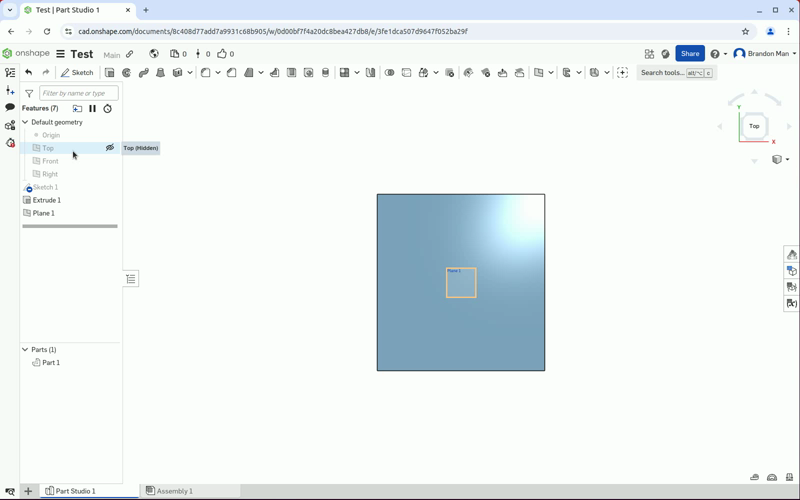
key(shift+s)
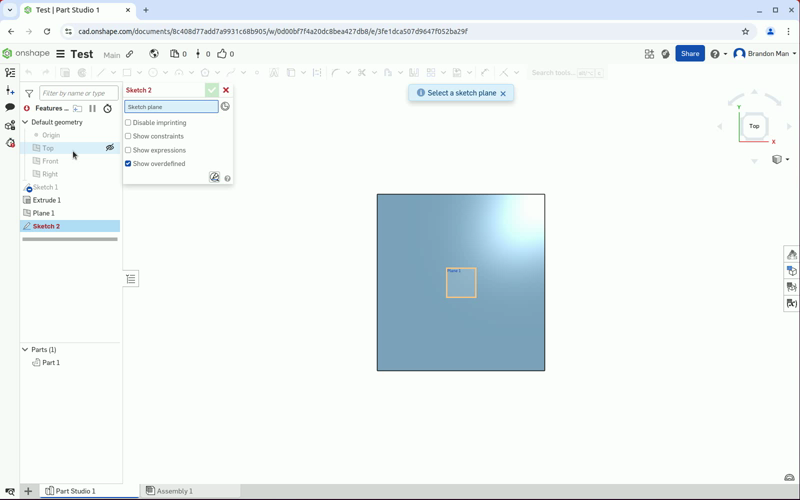
mouse_move(73, 215)
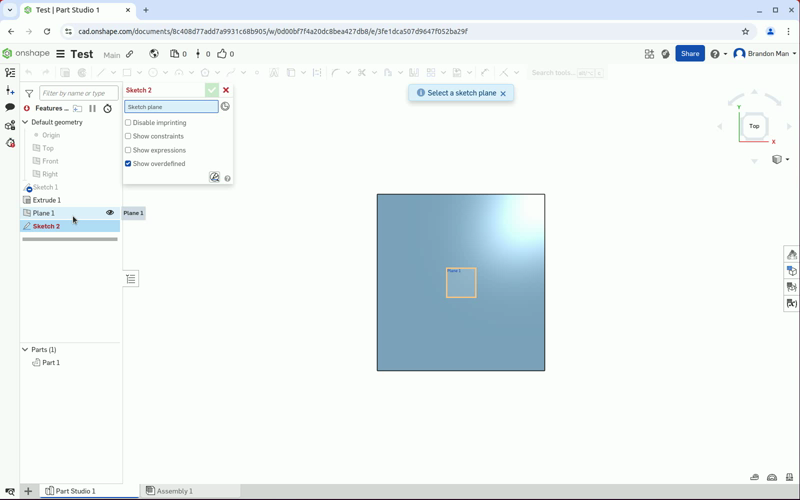
click(73, 215)
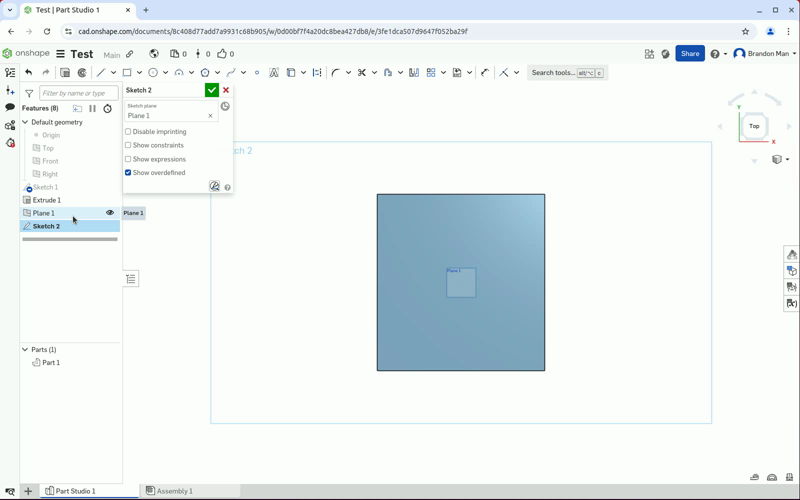
mouse_move(73, 352)
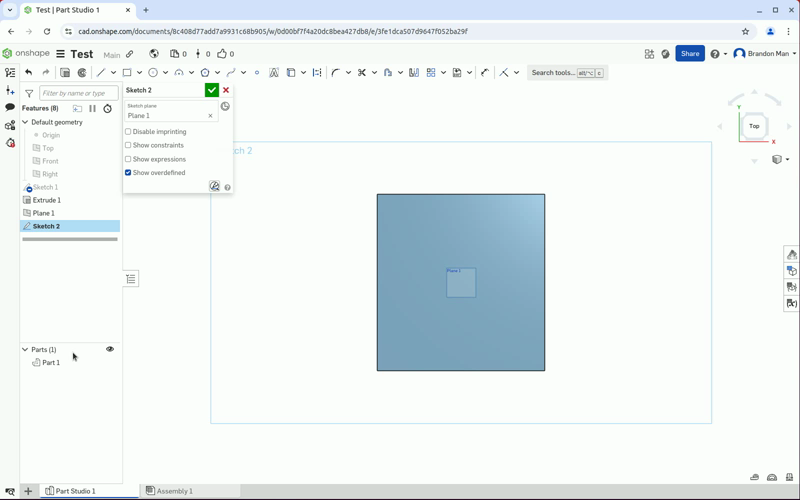
key(y)
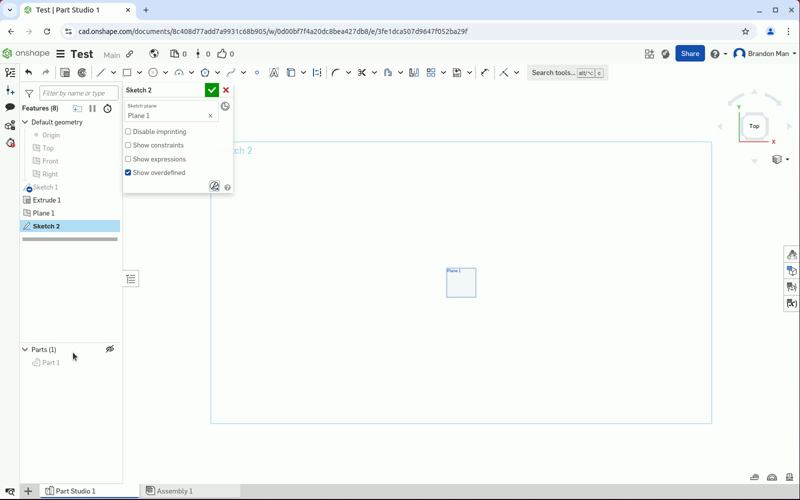
key(l)
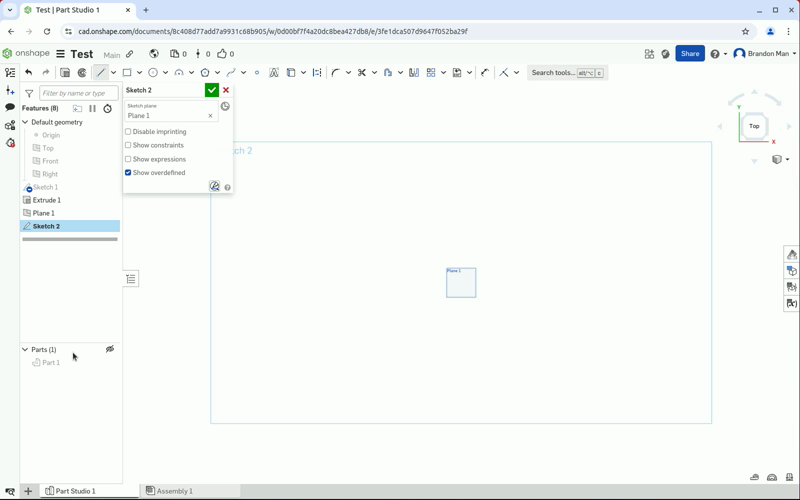
key_down(shift)
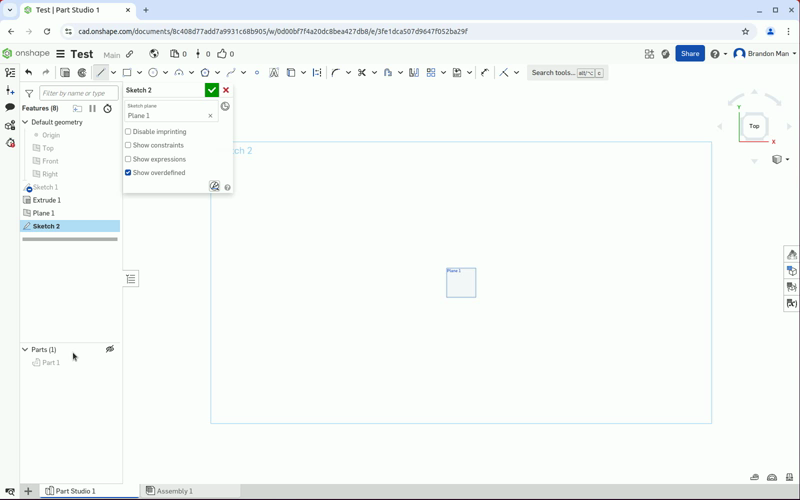
mouse_move(399, 337)
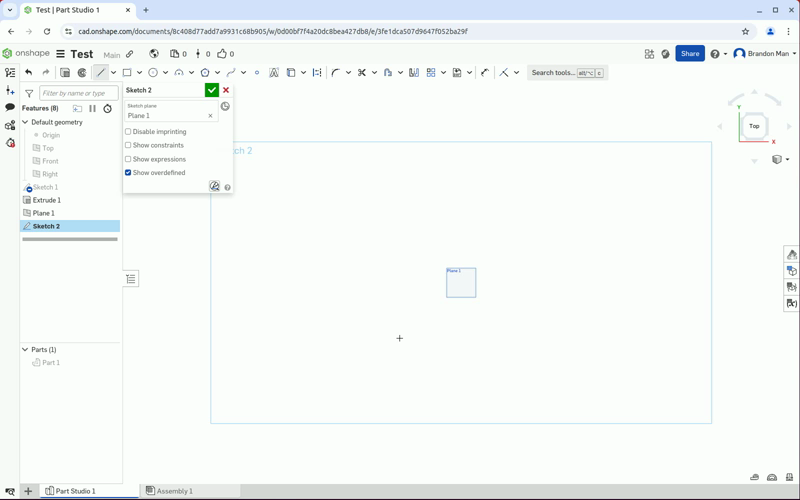
click(399, 337)
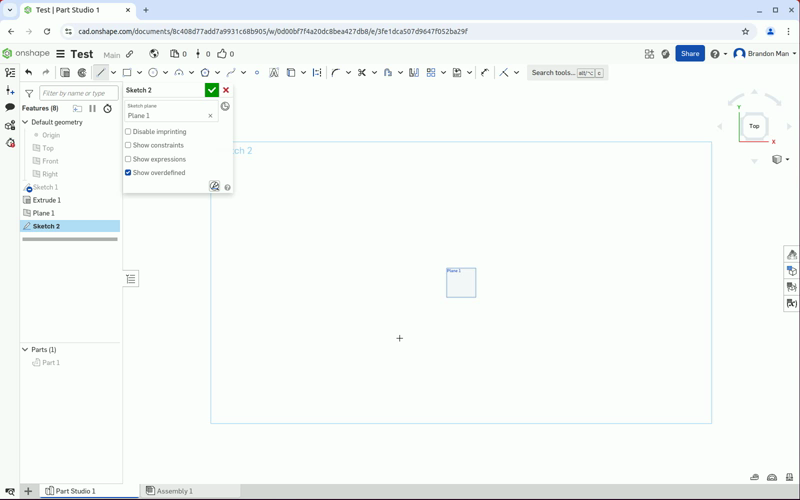
key_up(shift)
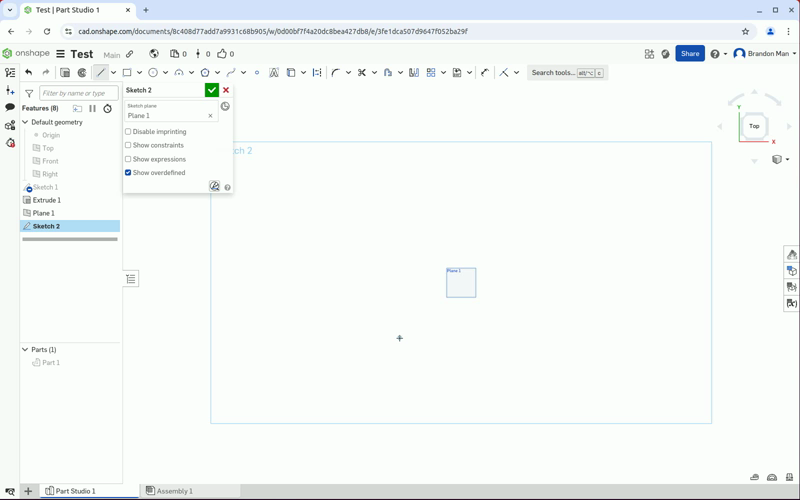
key_down(shift)
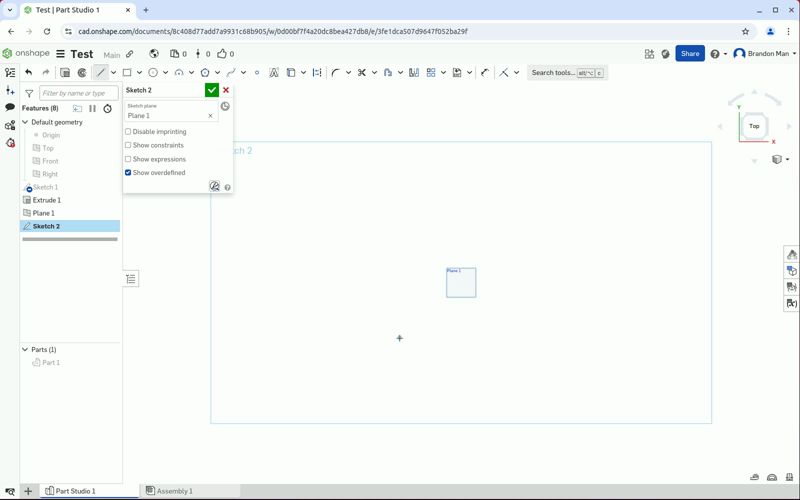
mouse_move(522, 337)
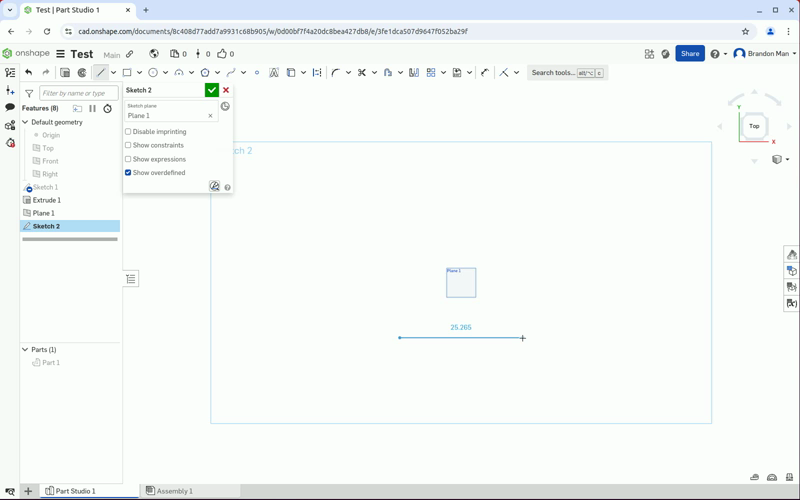
click(522, 337)
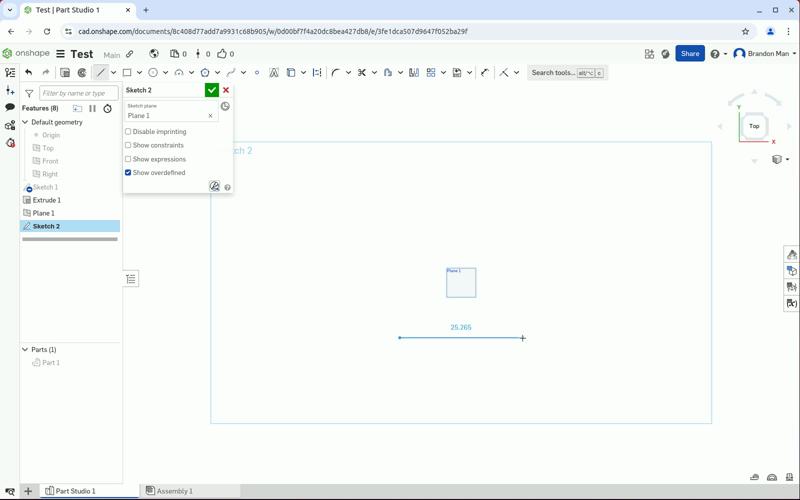
key_up(shift)
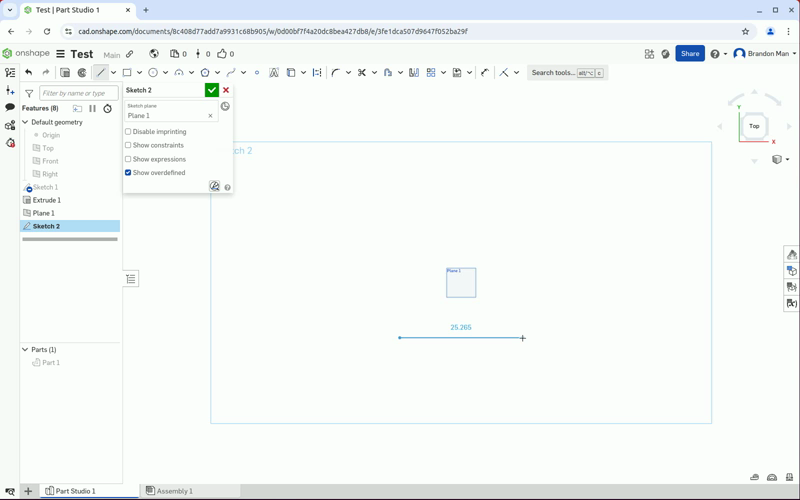
key_down(shift)
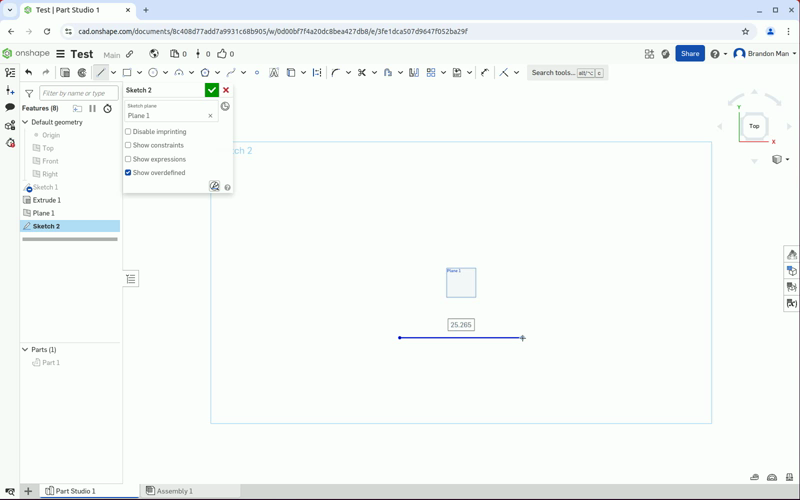
mouse_move(522, 226)
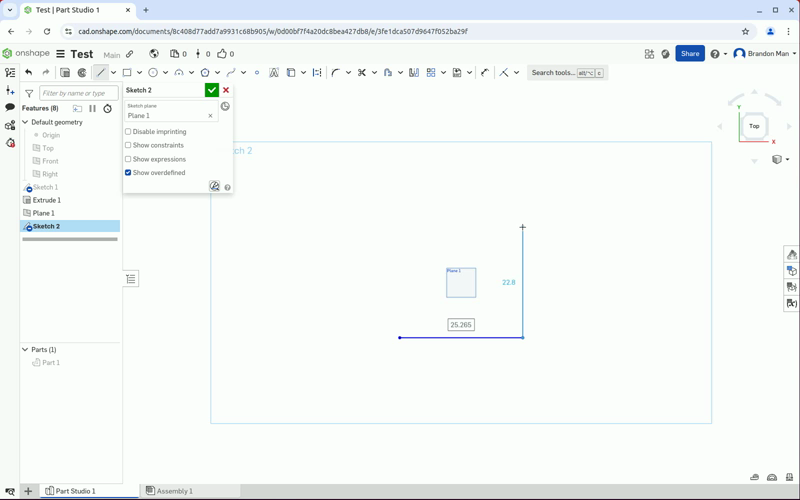
click(522, 226)
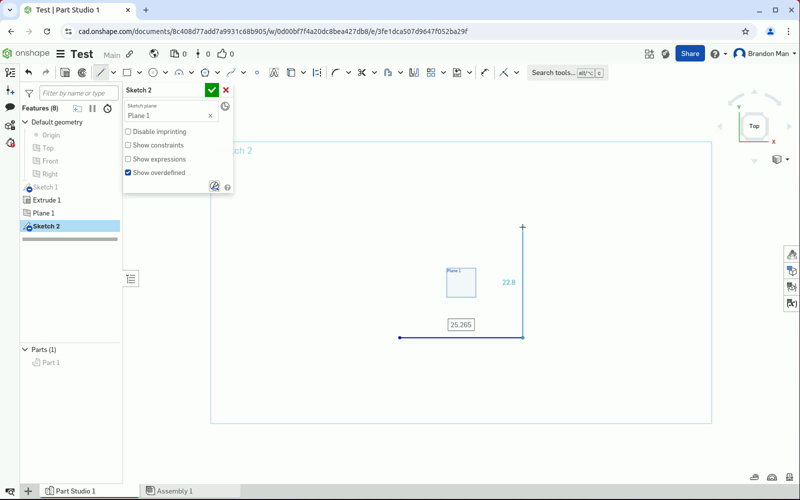
key_up(shift)
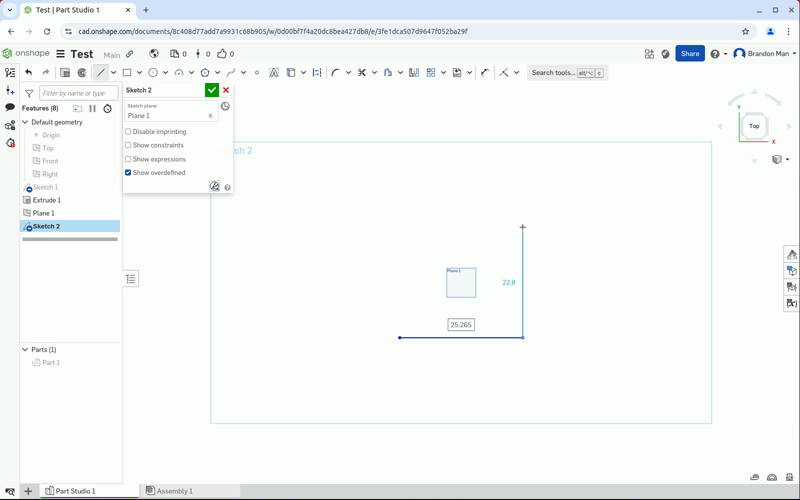
key_down(shift)
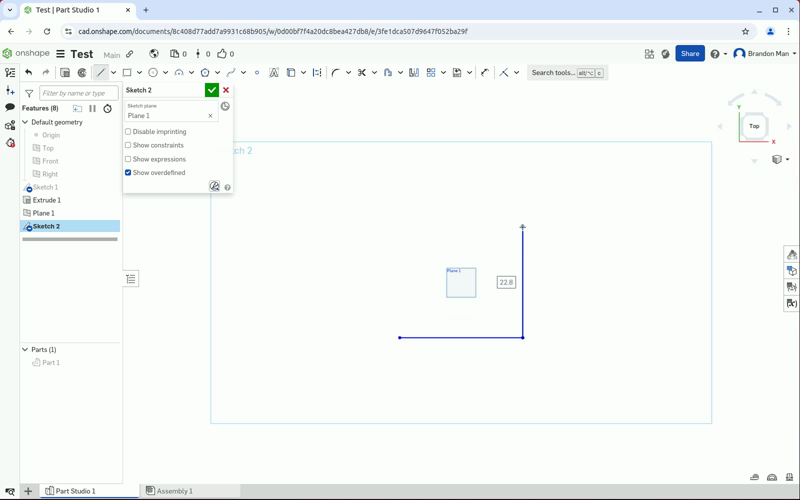
mouse_move(399, 226)
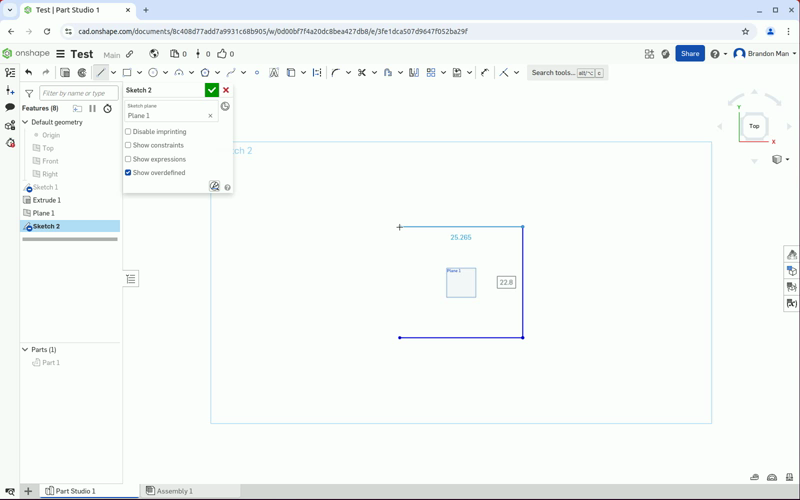
click(399, 226)
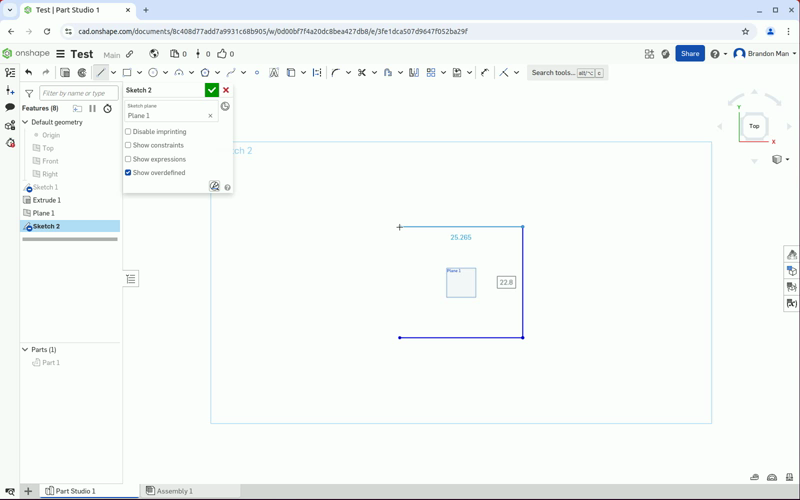
key_up(shift)
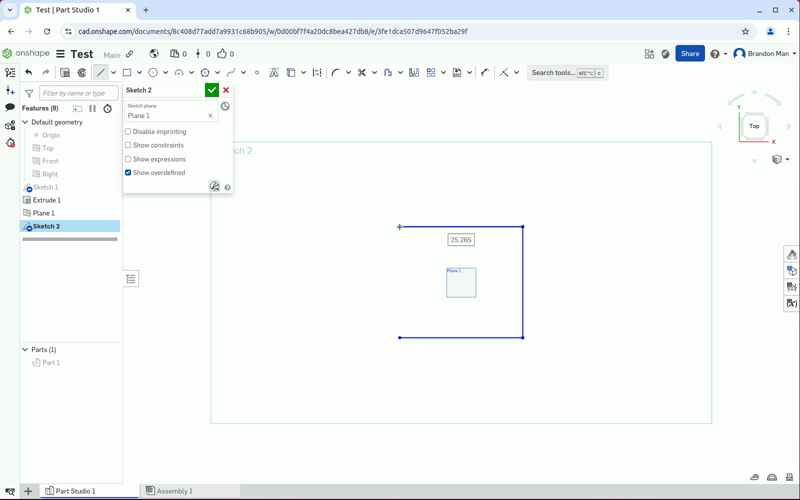
key_down(shift)
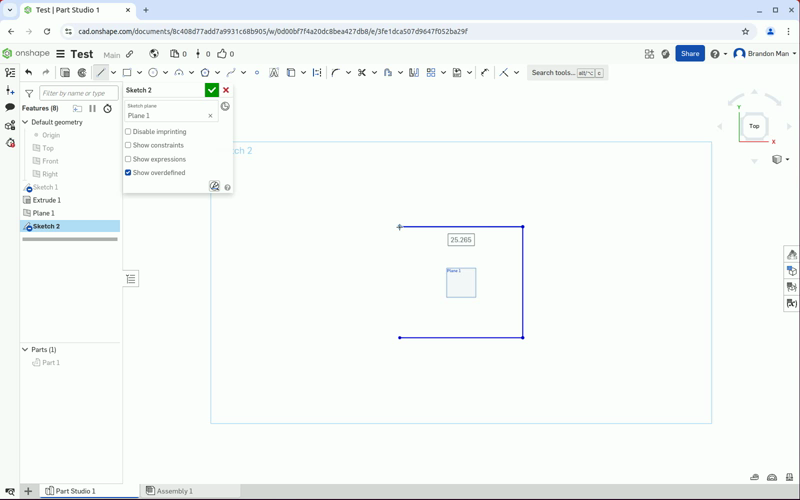
mouse_move(399, 337)
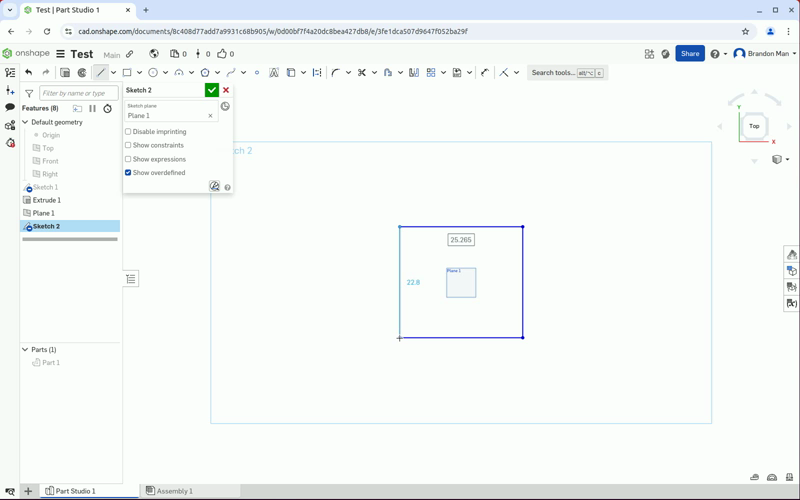
key_up(shift)
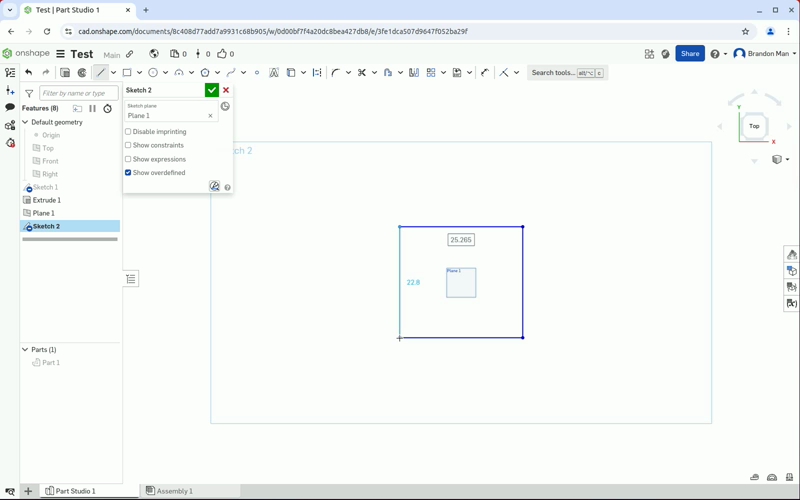
click(399, 337)
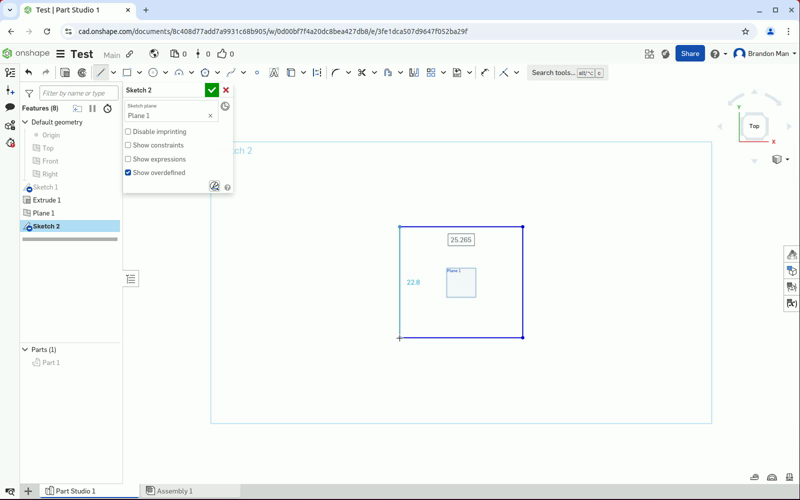
key(esc)
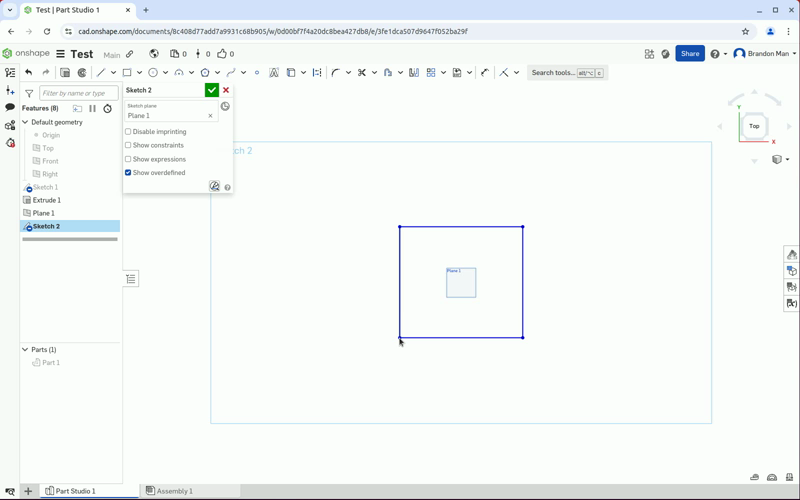
mouse_move(494, 277)
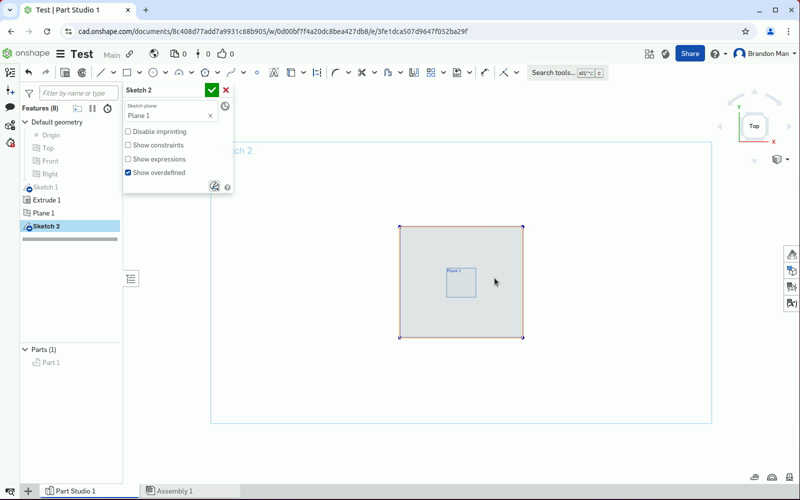
click(494, 277)
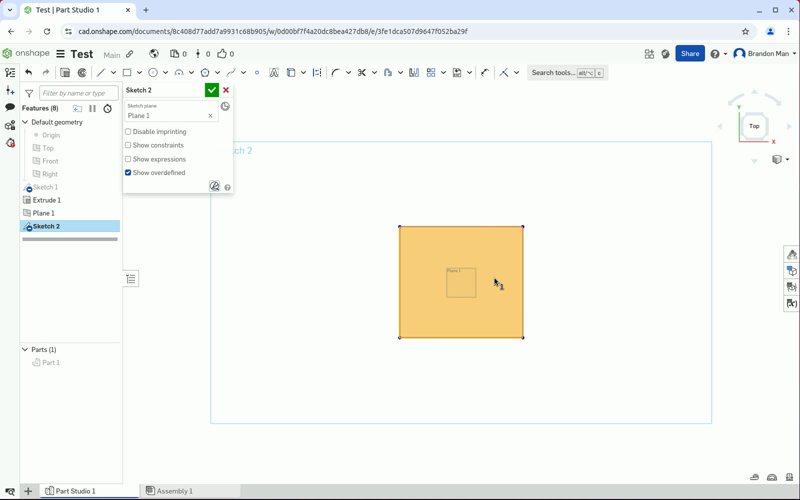
mouse_move(73, 352)
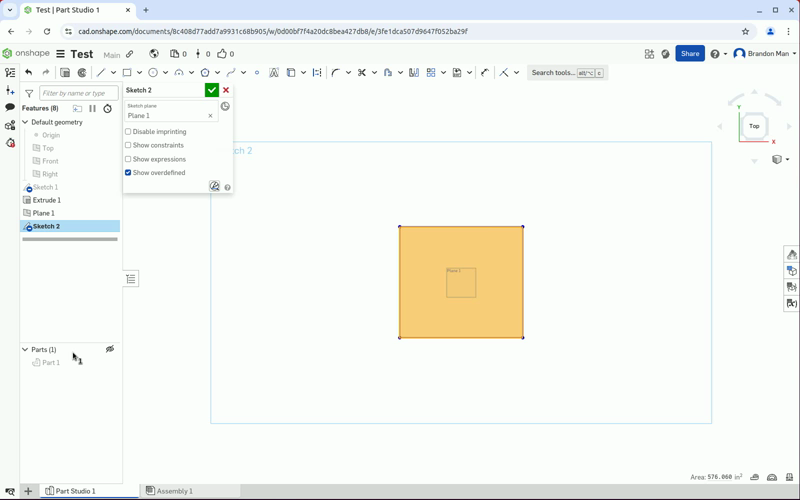
key(shift+y)
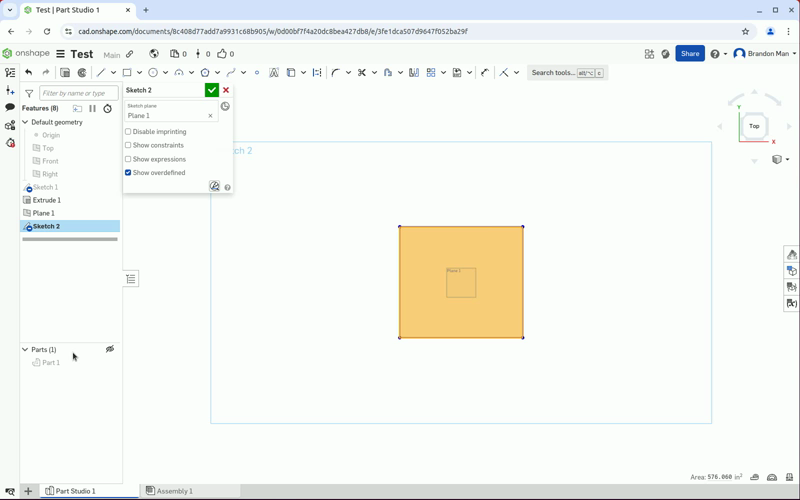
key(shift+e)
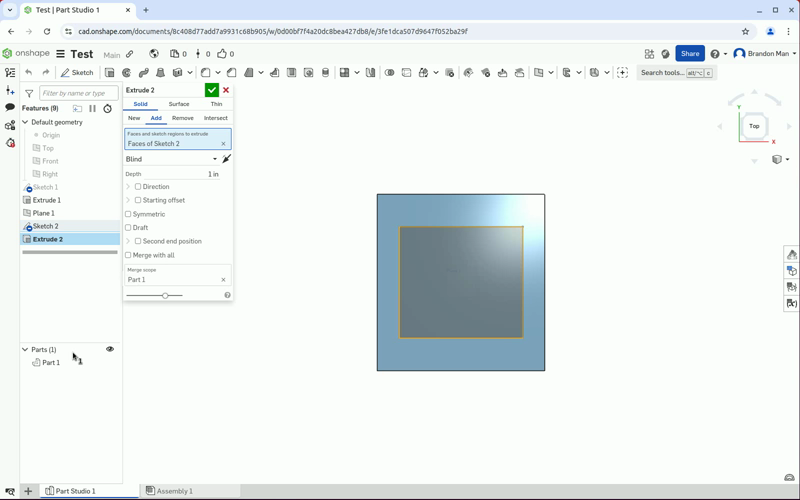
mouse_move(143, 106)
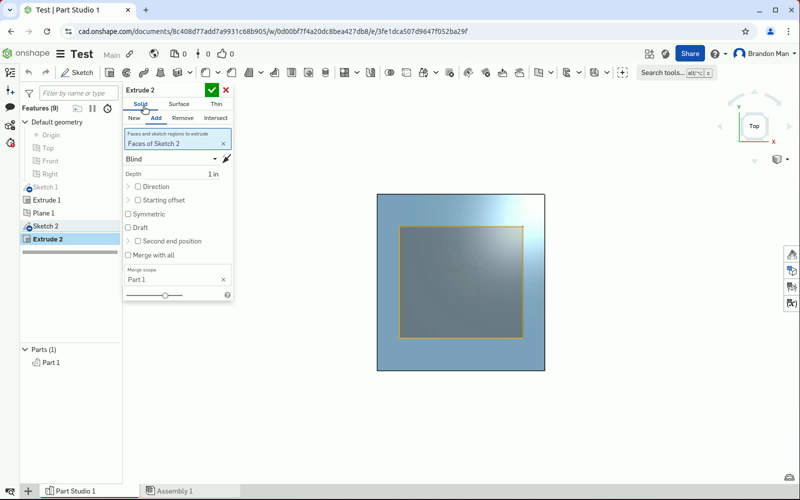
click(143, 106)
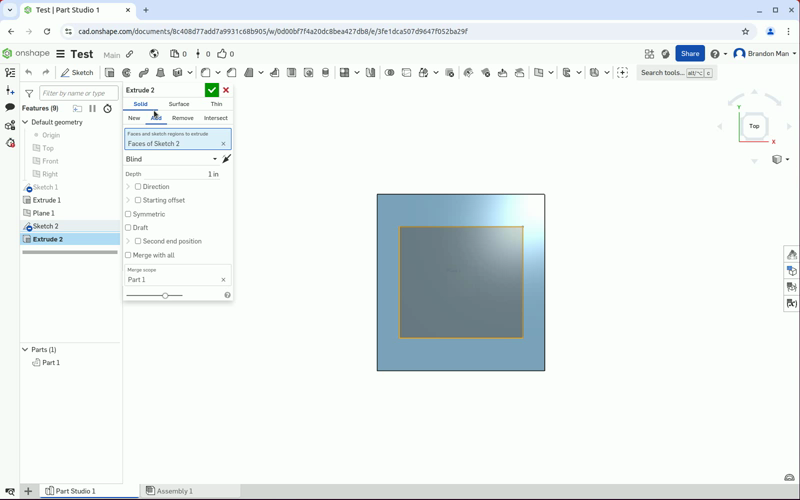
mouse_move(186, 120)
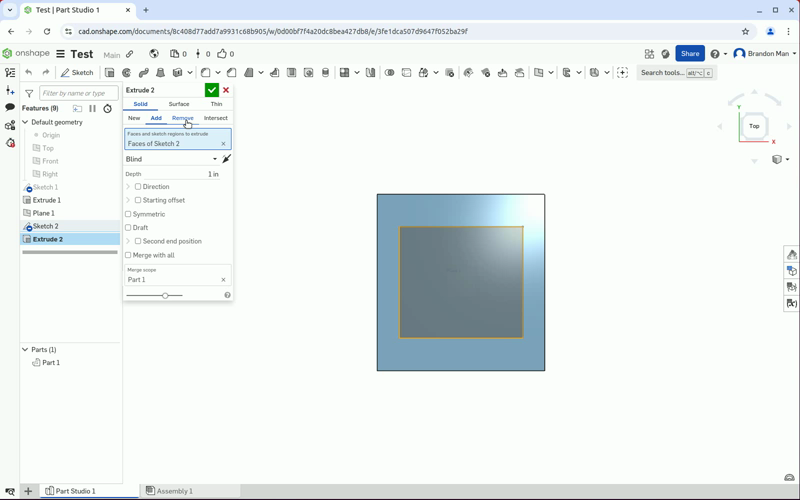
click(186, 120)
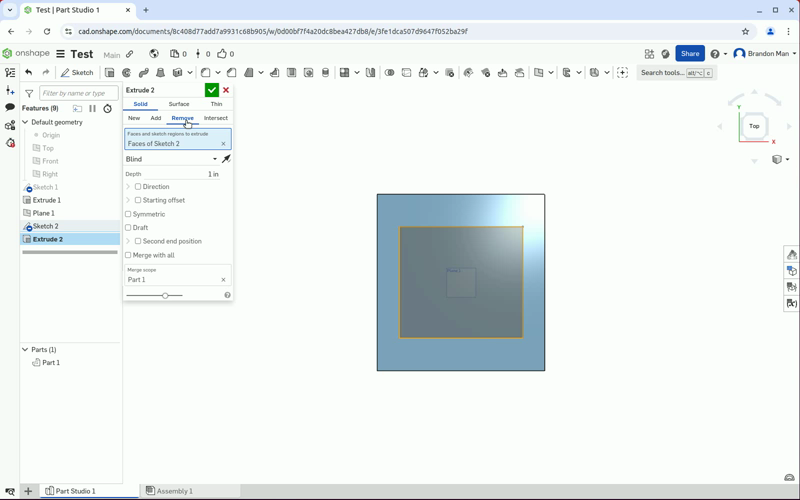
key(tab, 4)
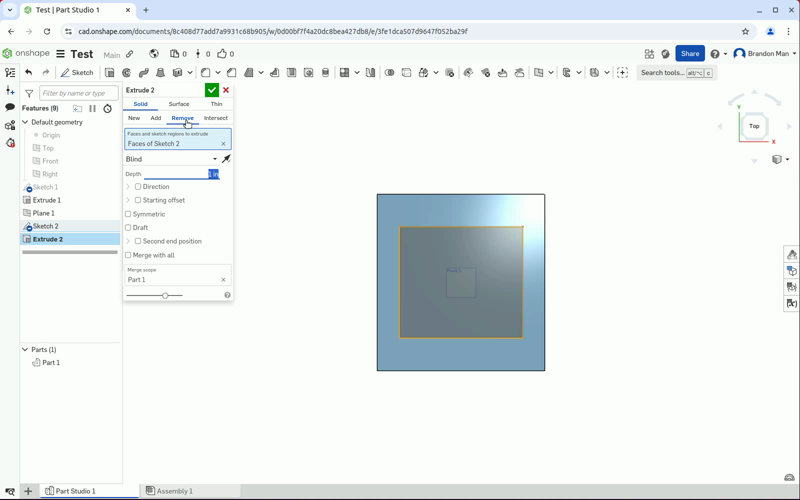
text(7.462)
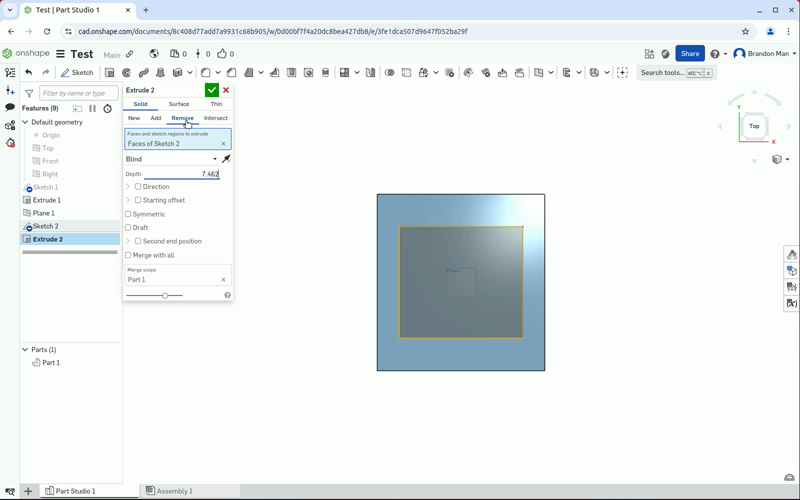
key(tab, 6)
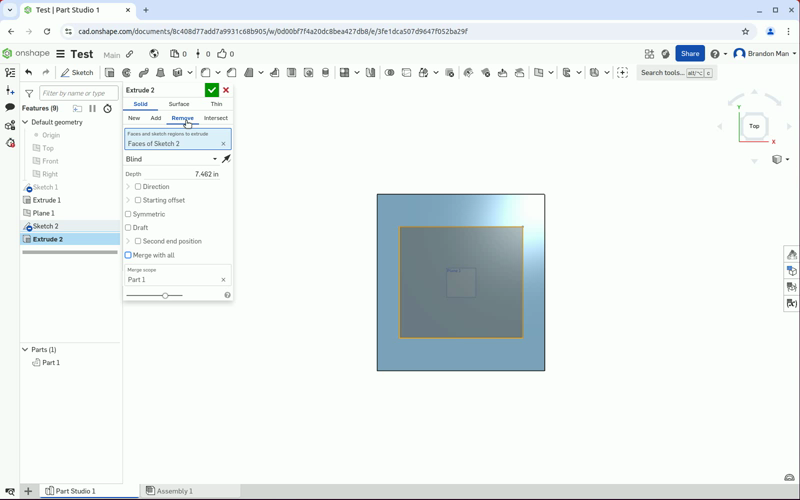
key(space)
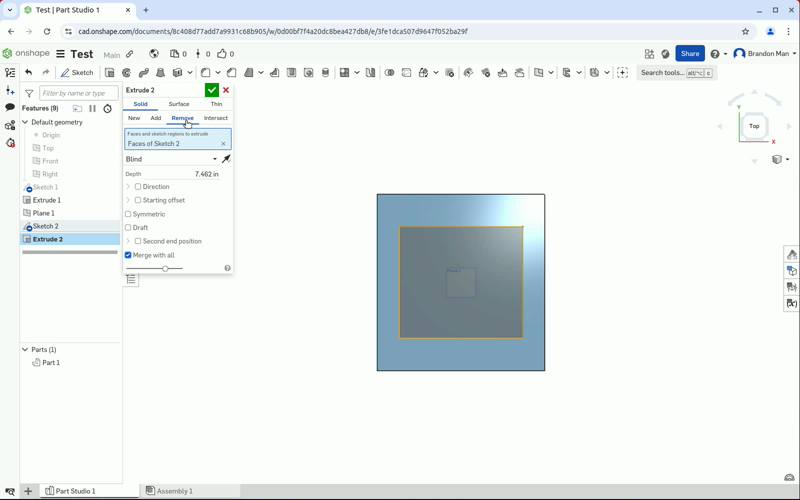
key(enter)
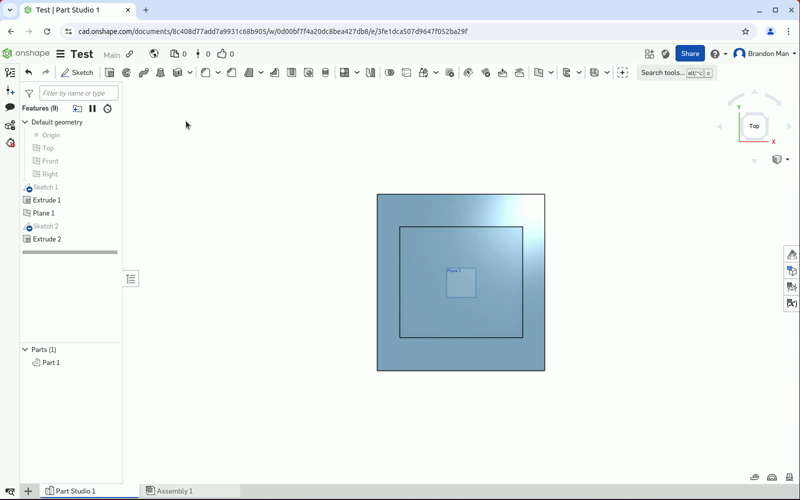
key(shift+h)
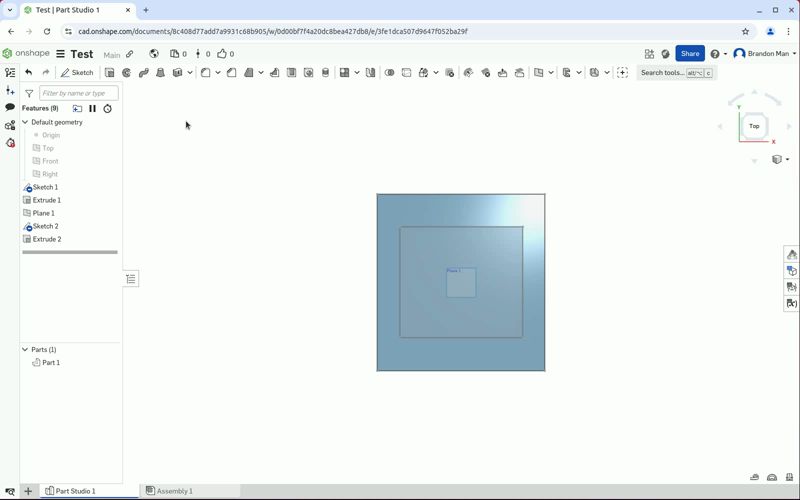
key(shift+h)
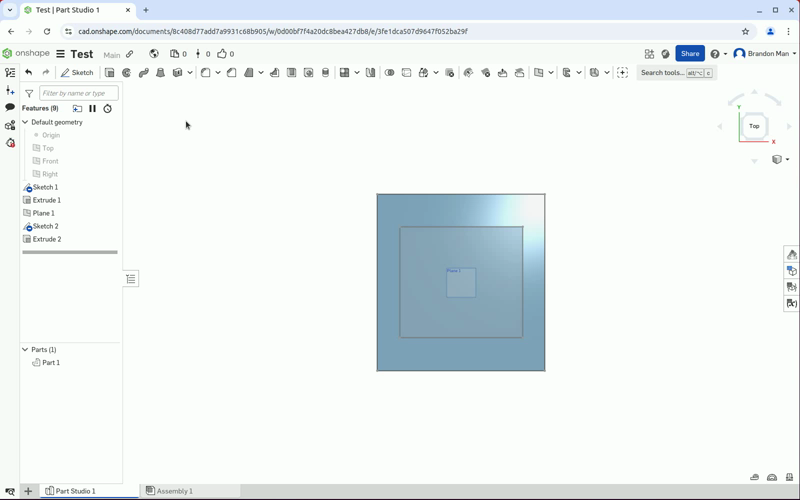
key(shift+7)
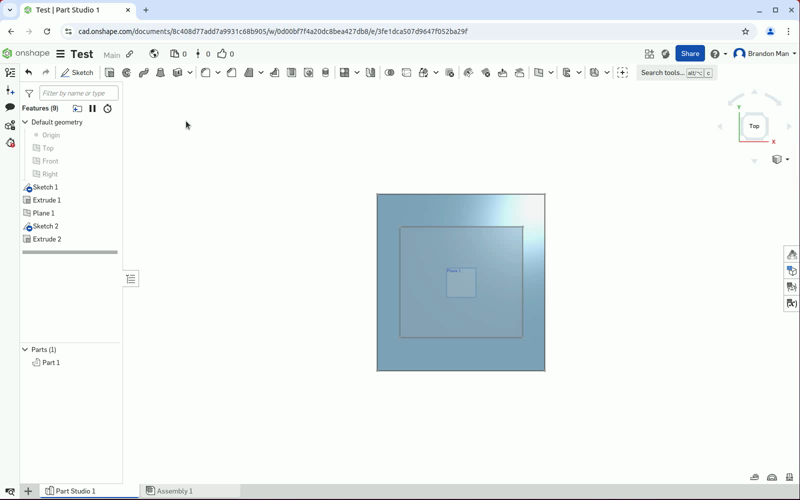
key(up, 3)
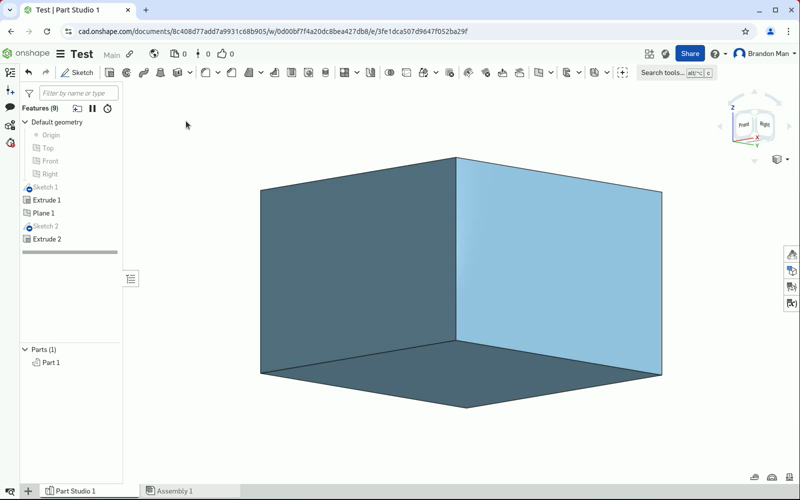
key(left, 3)
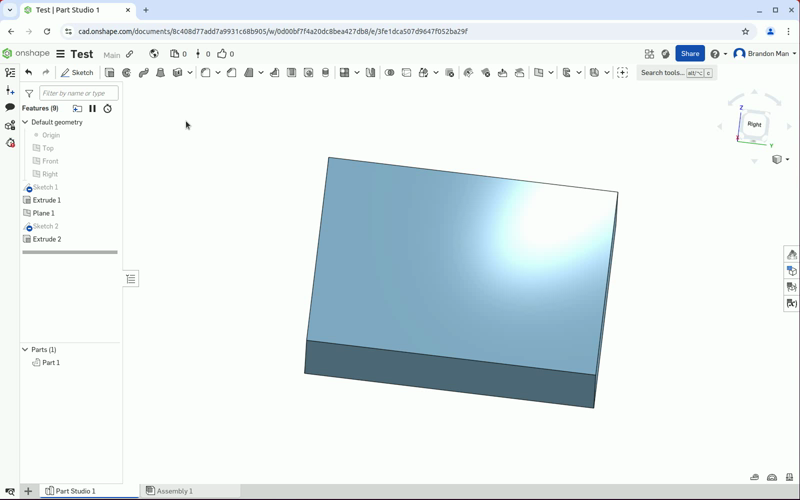
key(right, 3)
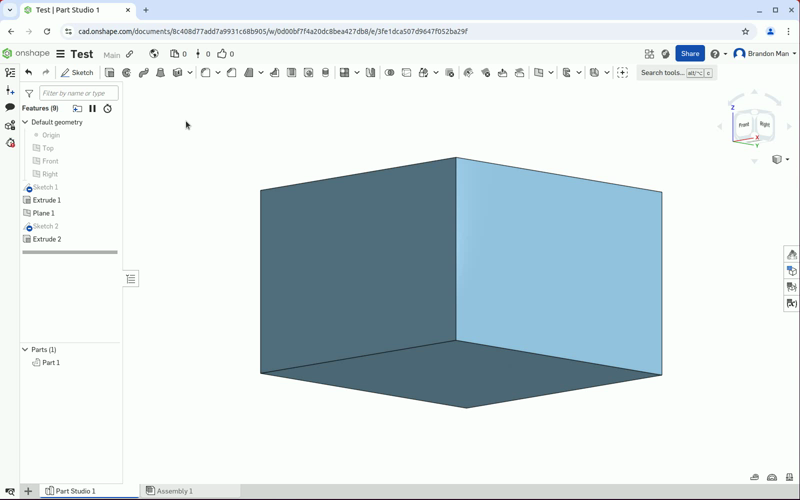
key(down, 3)
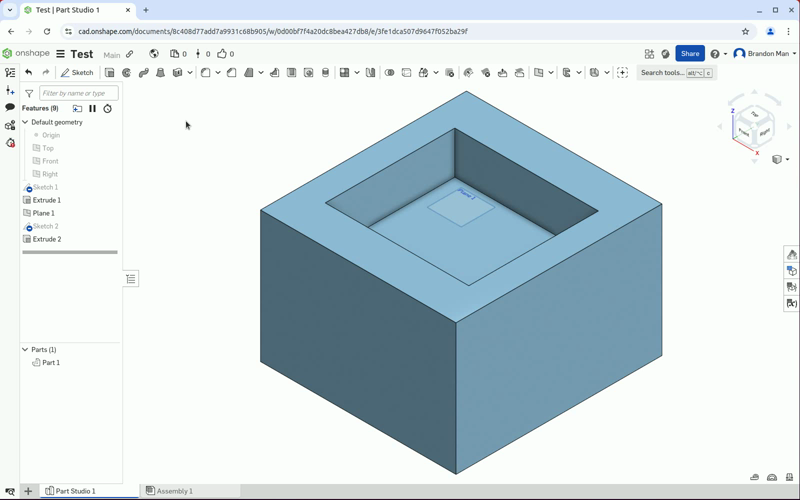
mouse_move(73, 189)
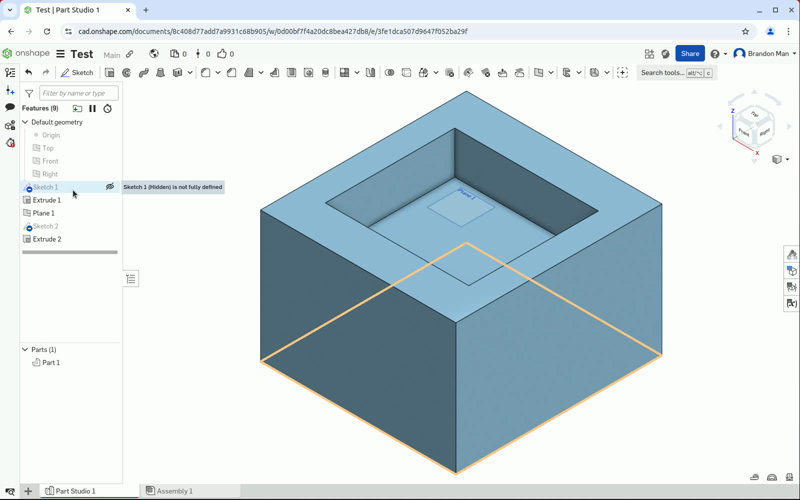
click(73, 189)